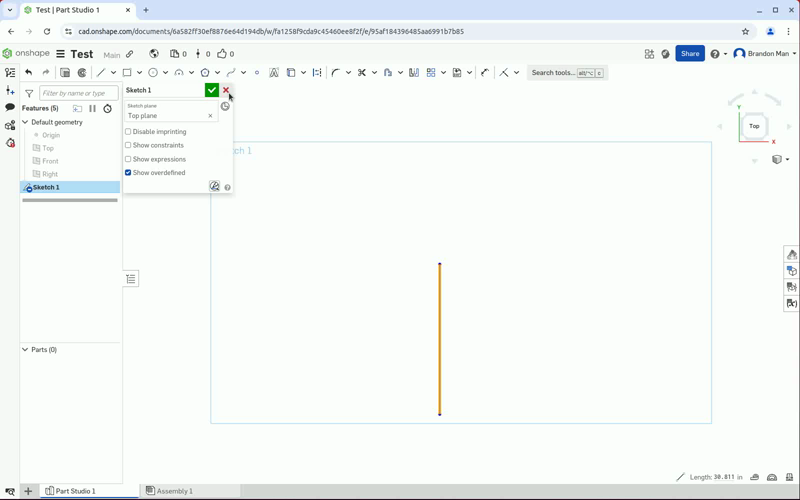
key(shift+h)
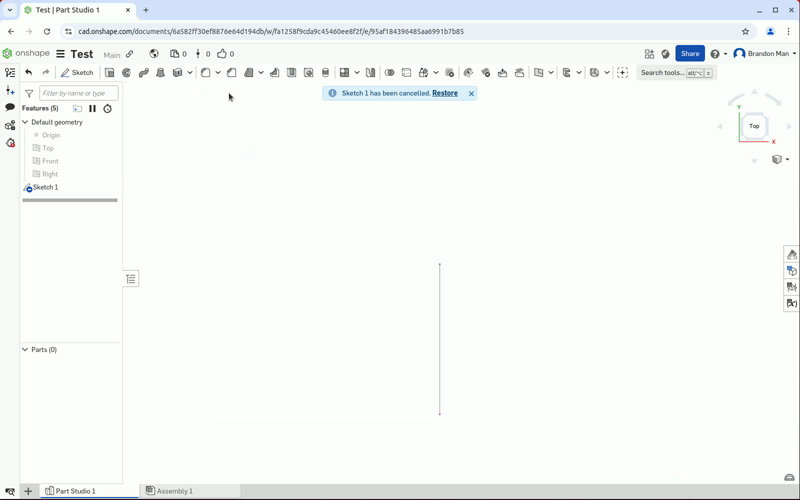
key(shift+s)
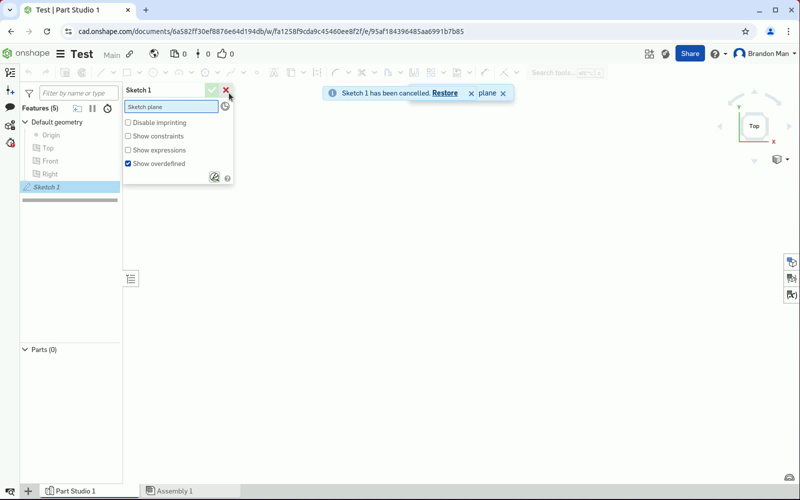
mouse_move(73, 150)
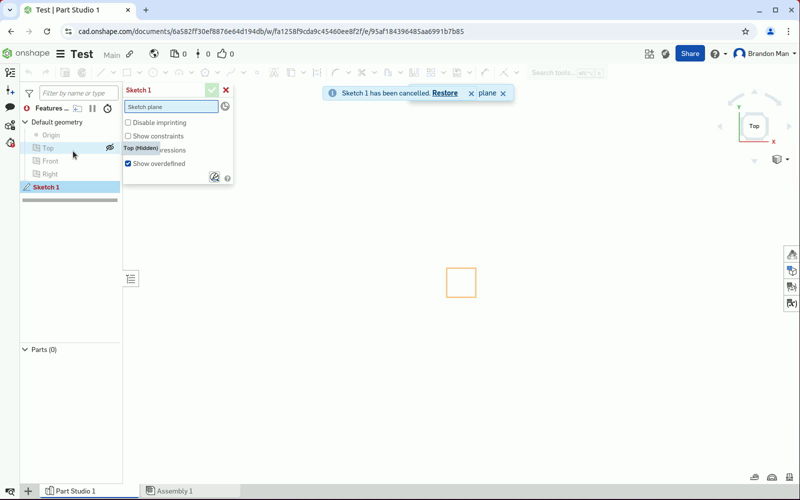
click(73, 150)
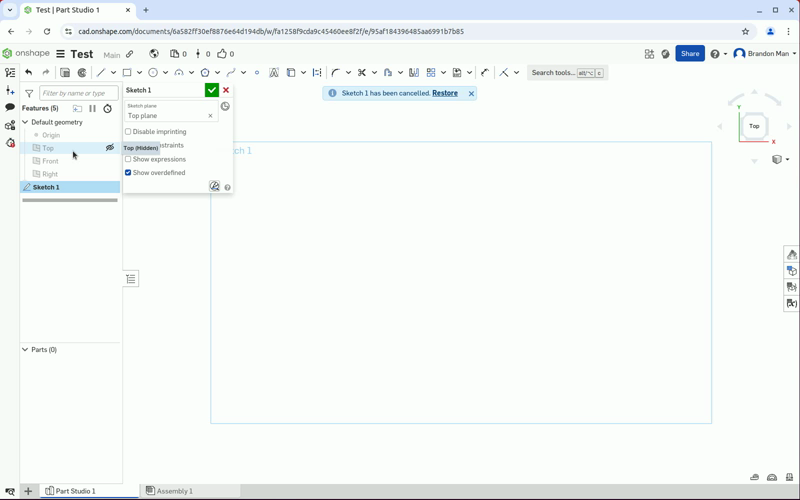
mouse_move(73, 352)
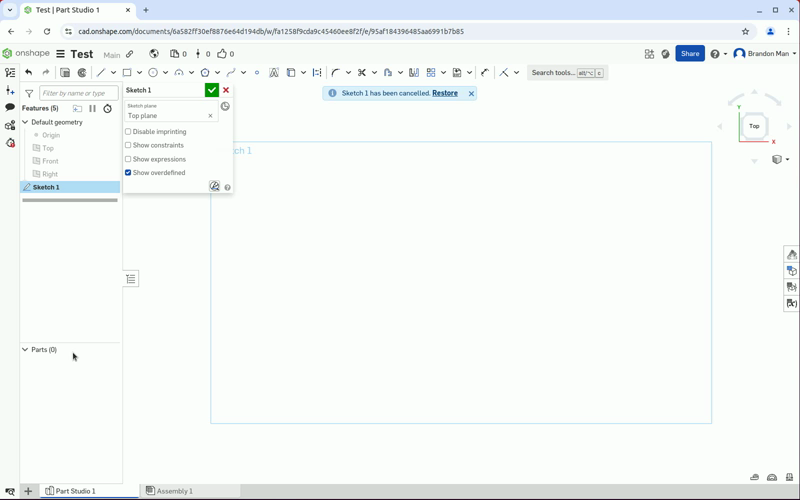
key(y)
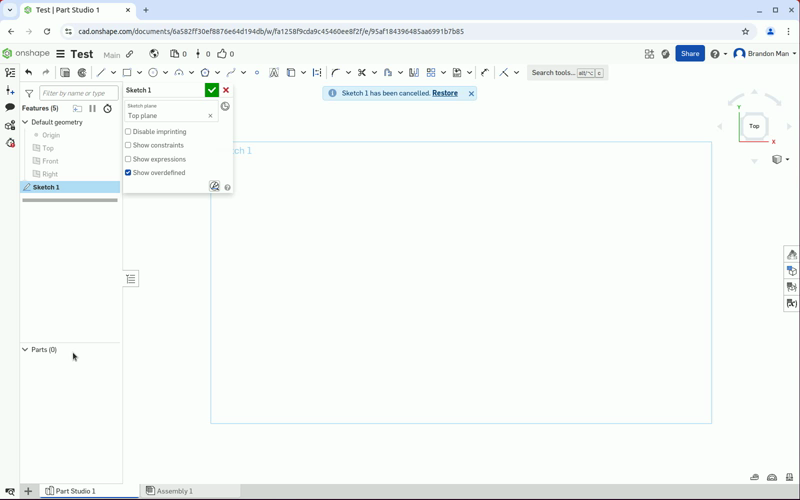
key(l)
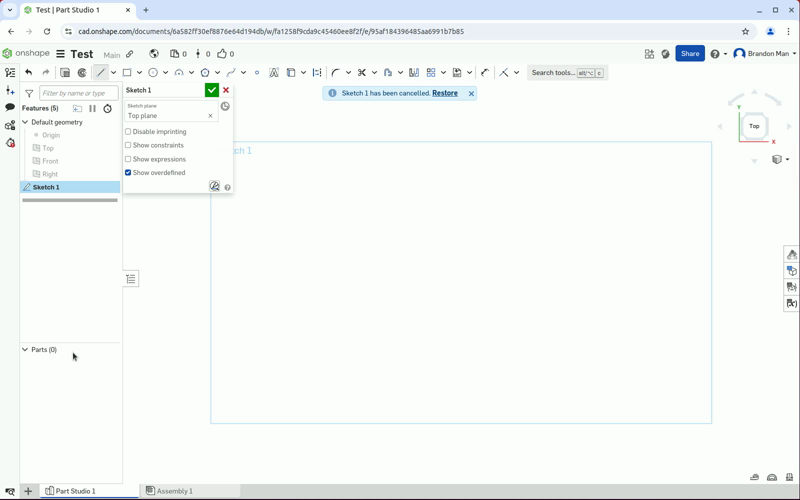
key_down(shift)
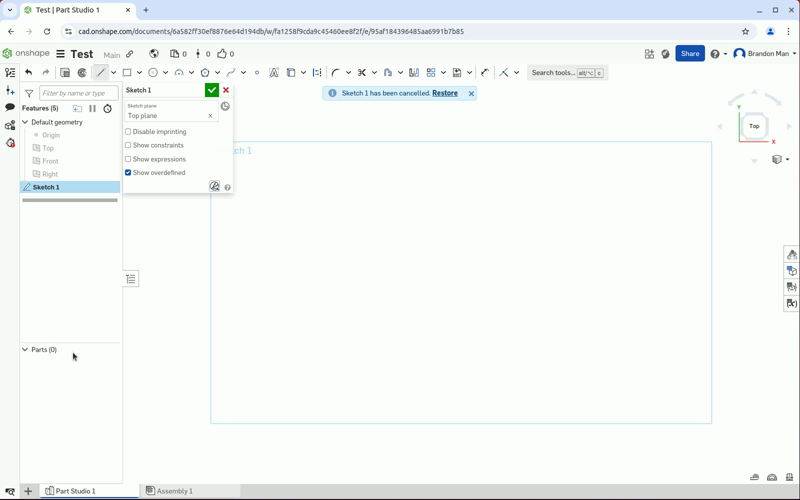
mouse_move(348, 282)
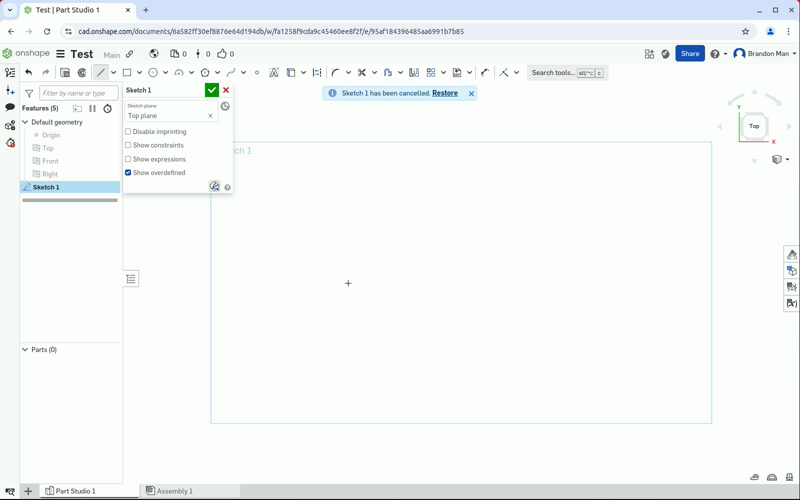
click(348, 282)
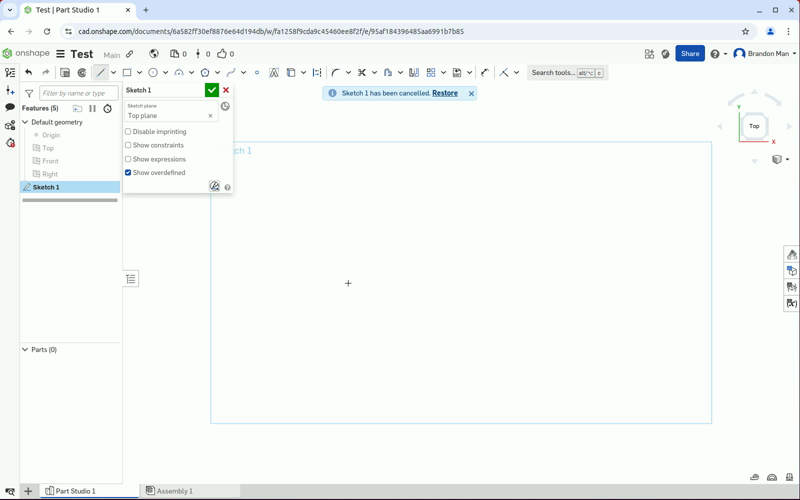
key_up(shift)
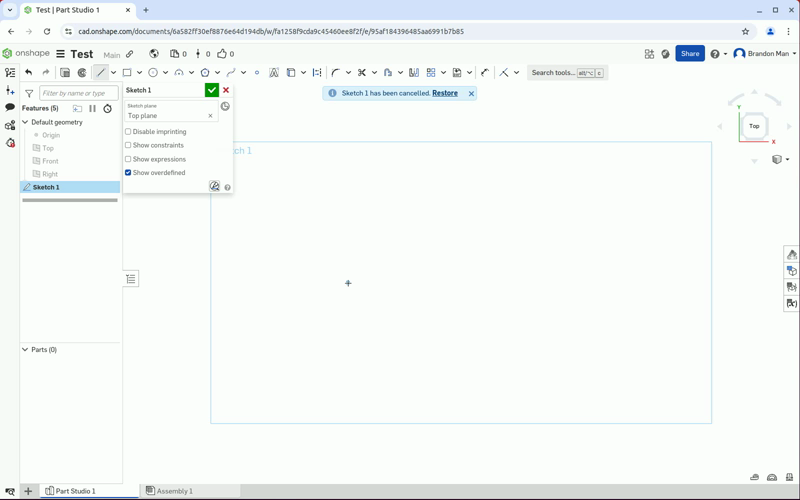
key_down(shift)
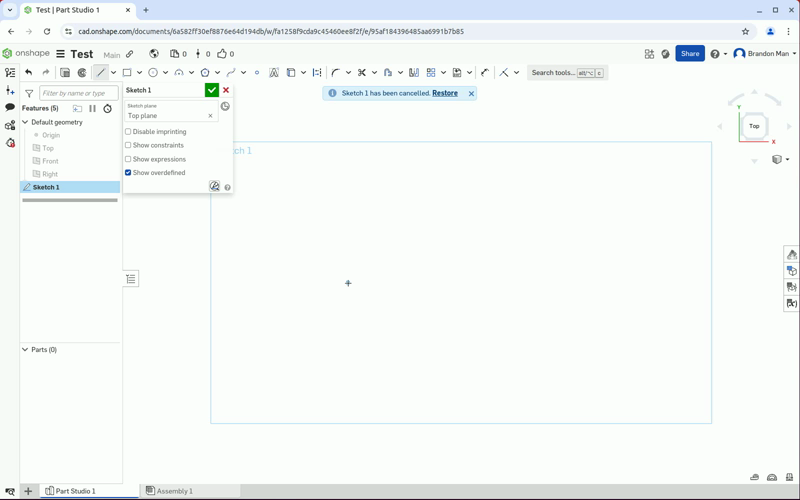
mouse_move(404, 379)
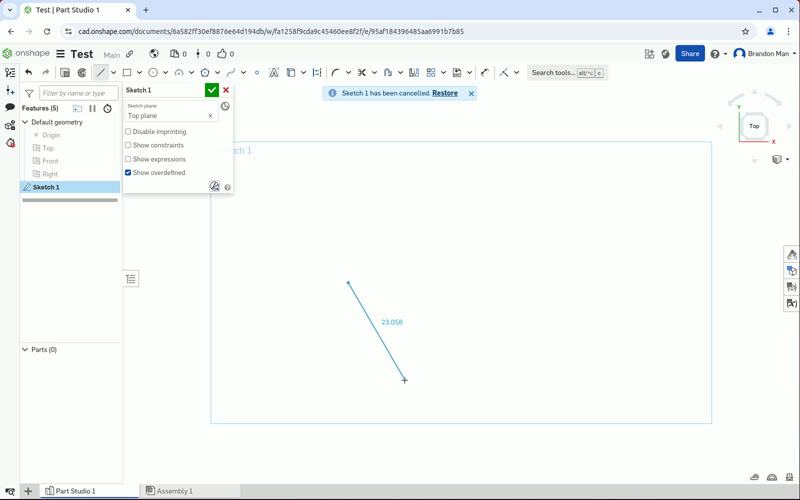
click(404, 379)
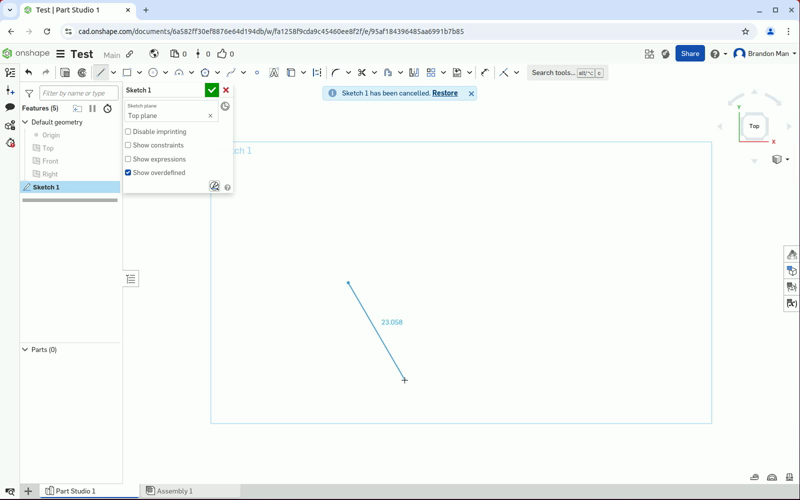
key_up(shift)
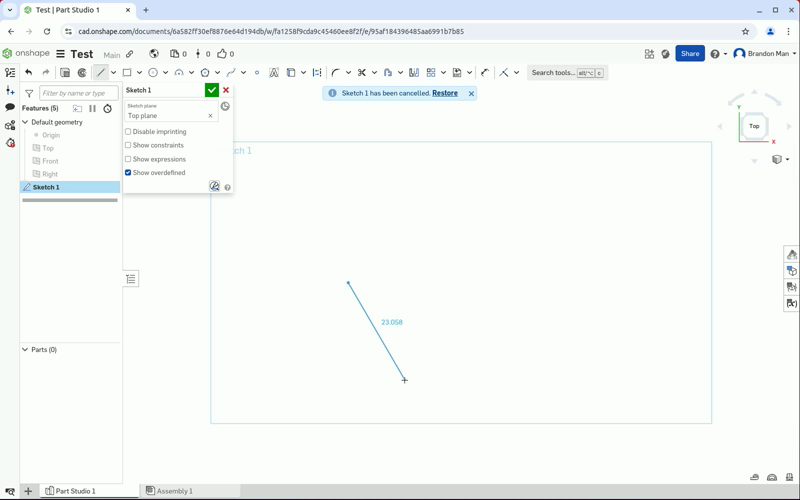
key_down(shift)
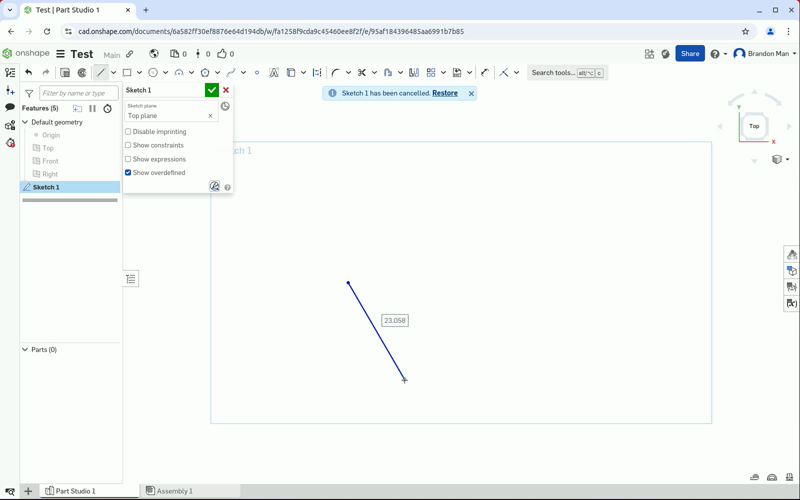
mouse_move(515, 379)
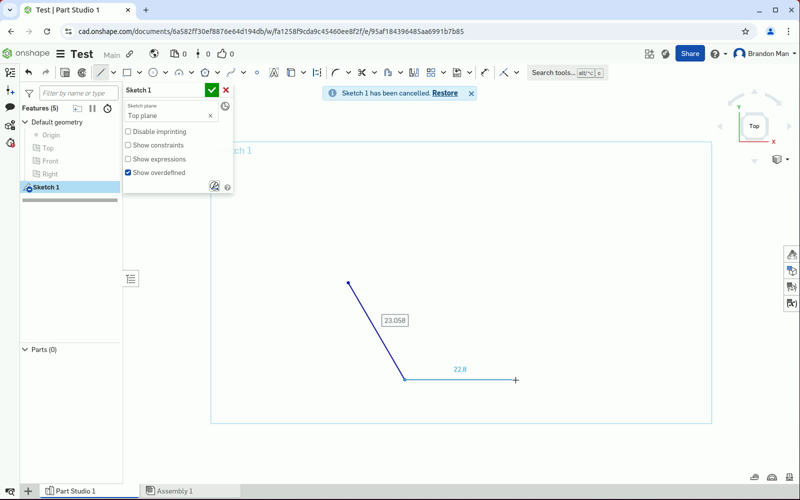
click(515, 379)
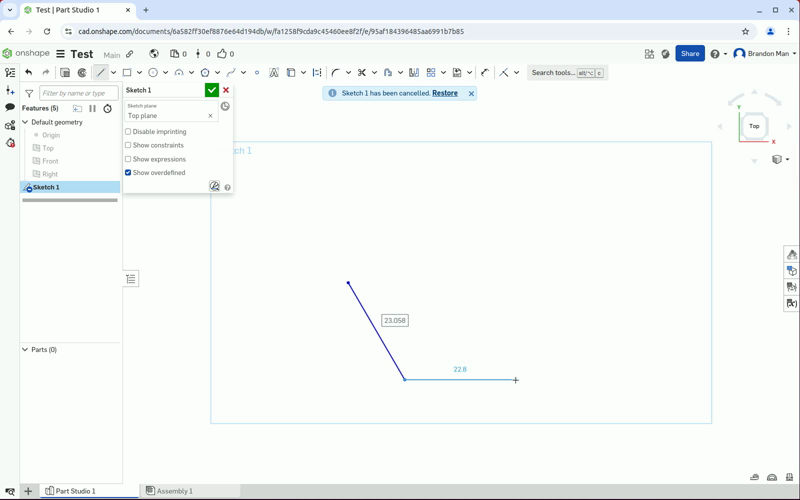
key_up(shift)
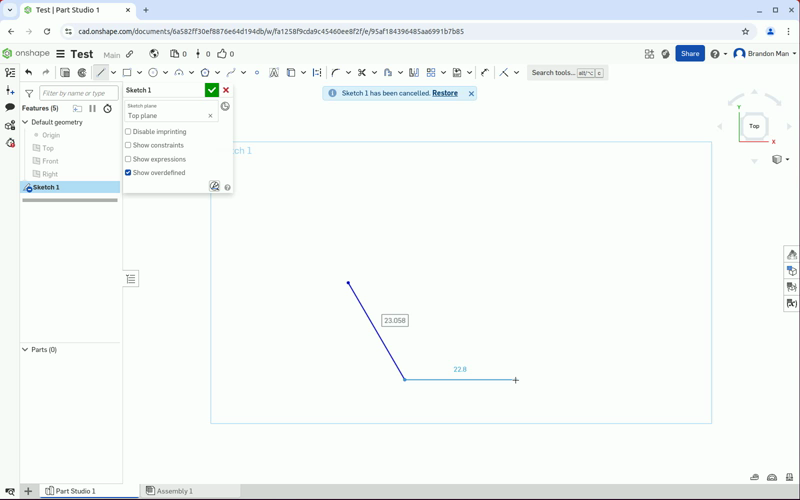
key_down(shift)
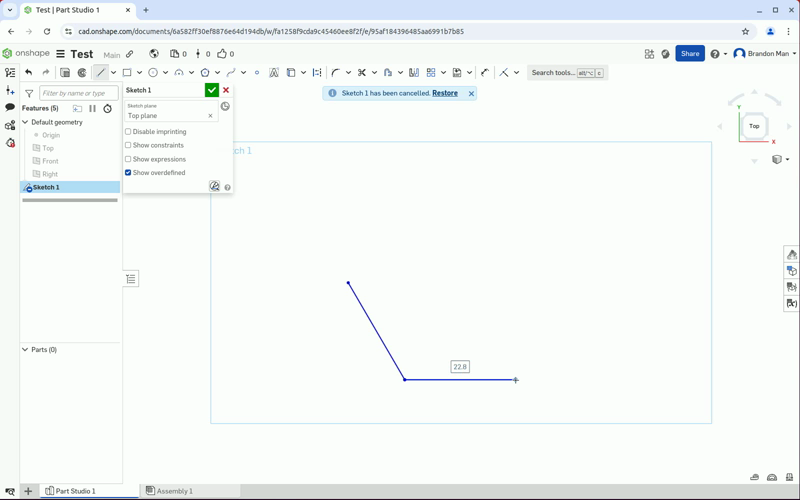
mouse_move(572, 282)
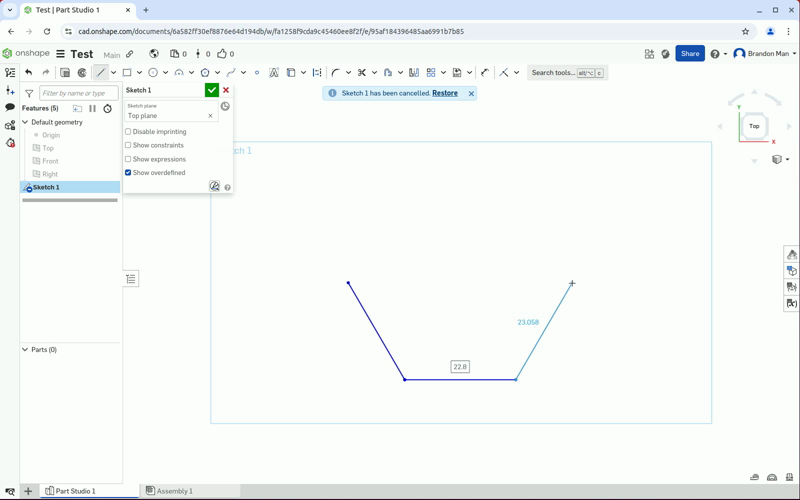
click(572, 282)
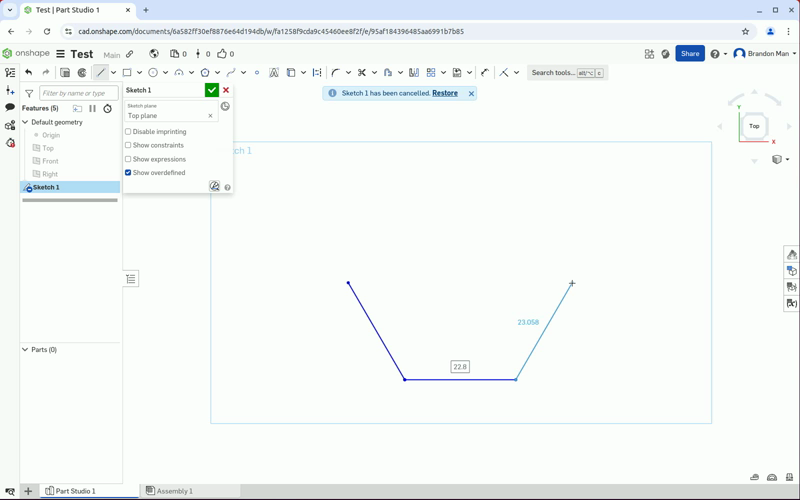
key_up(shift)
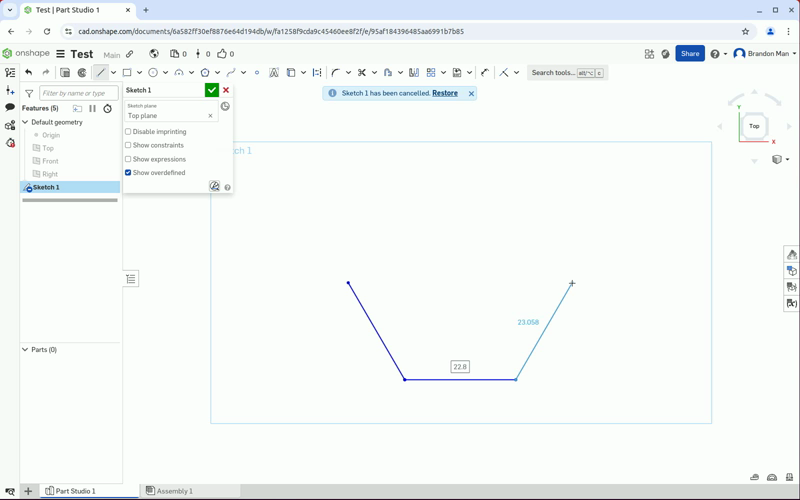
key_down(shift)
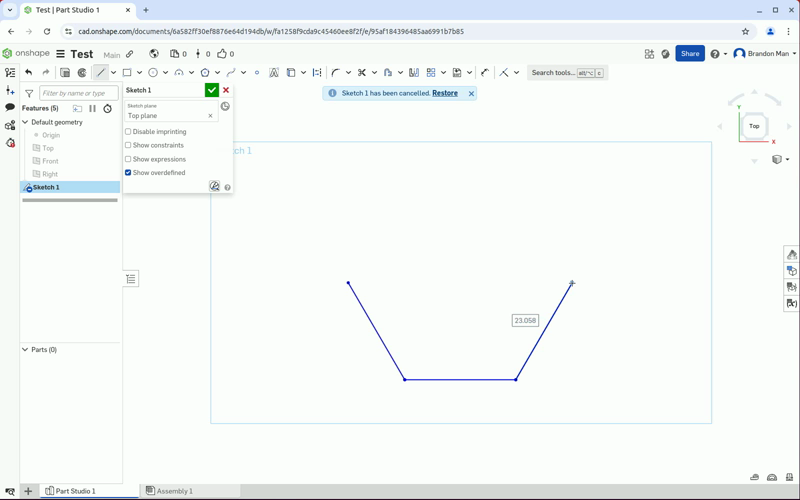
mouse_move(515, 186)
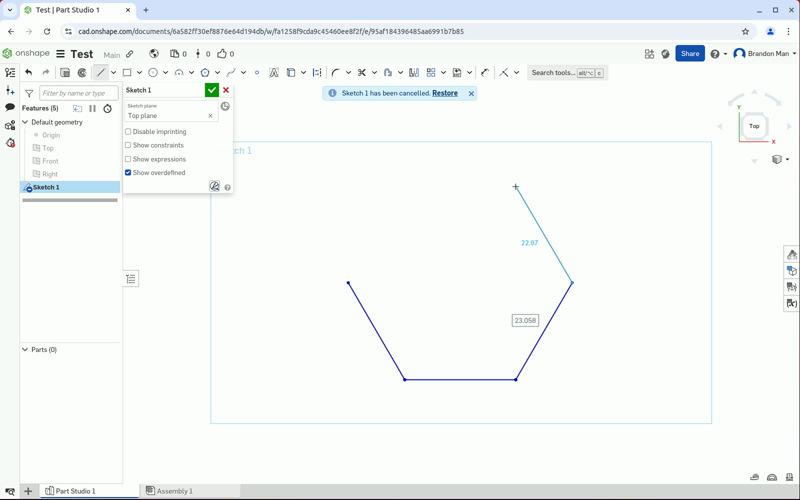
click(515, 186)
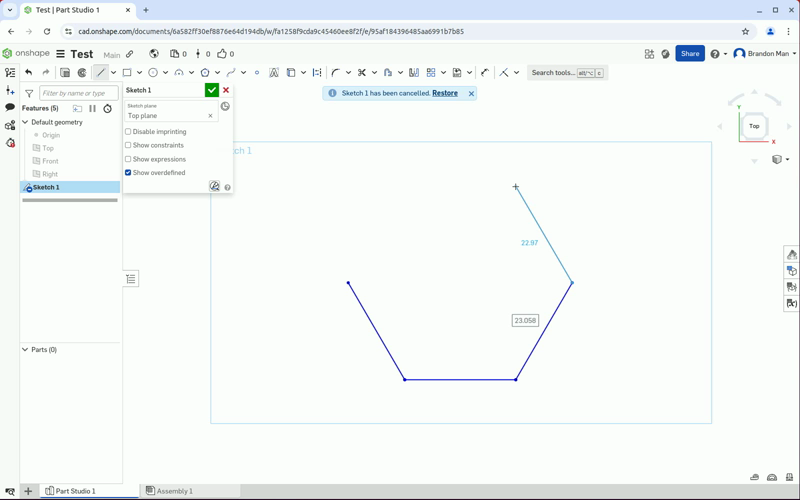
key_up(shift)
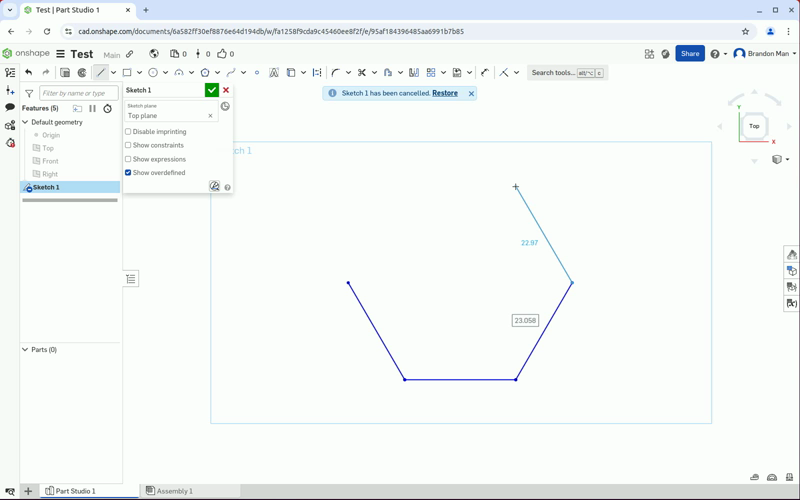
key_down(shift)
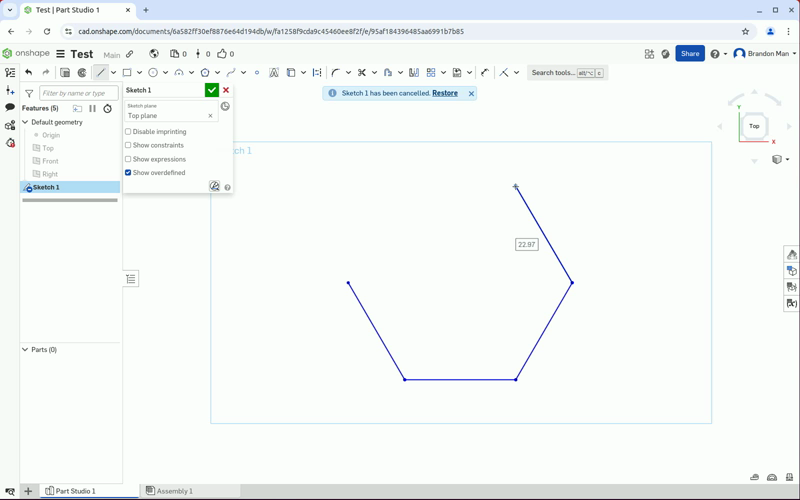
mouse_move(404, 186)
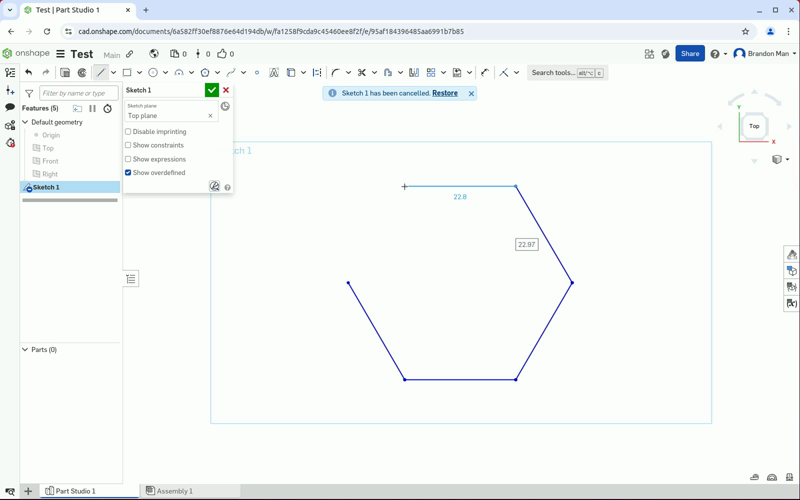
click(404, 186)
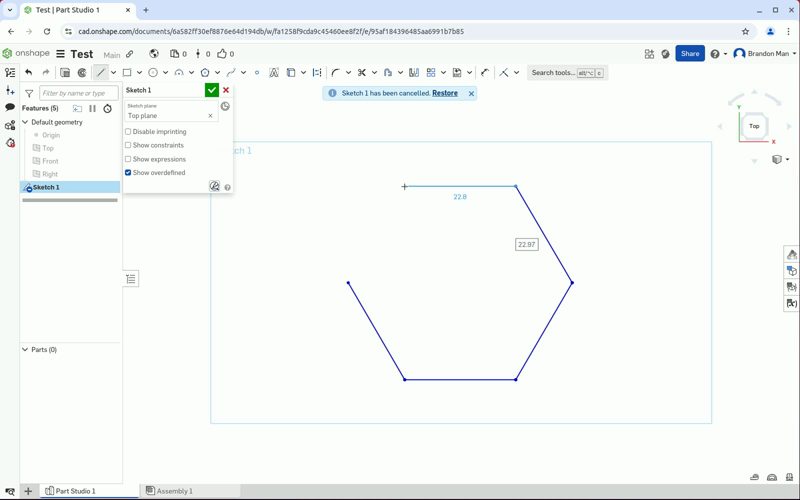
key_up(shift)
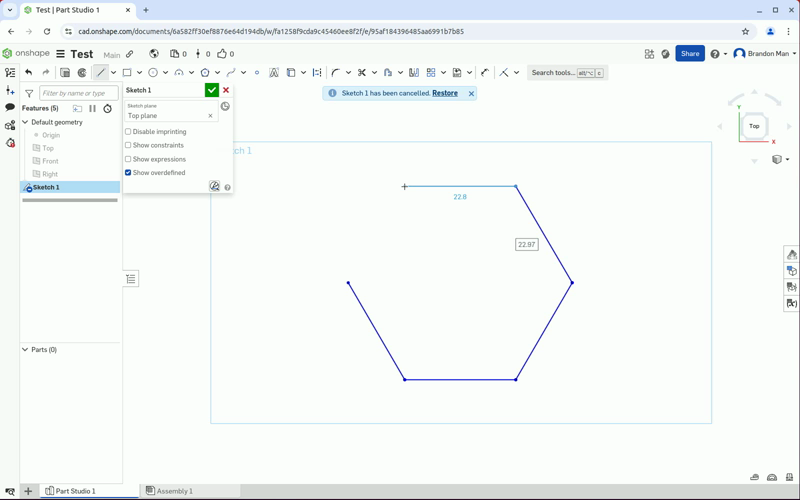
key_down(shift)
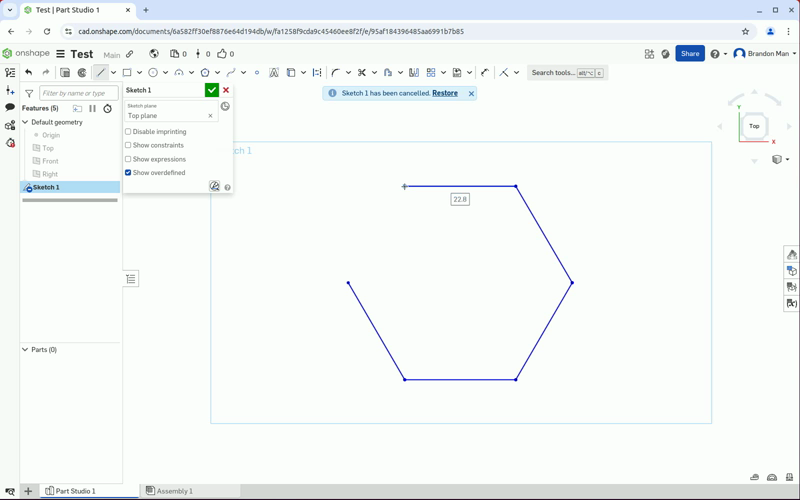
mouse_move(348, 282)
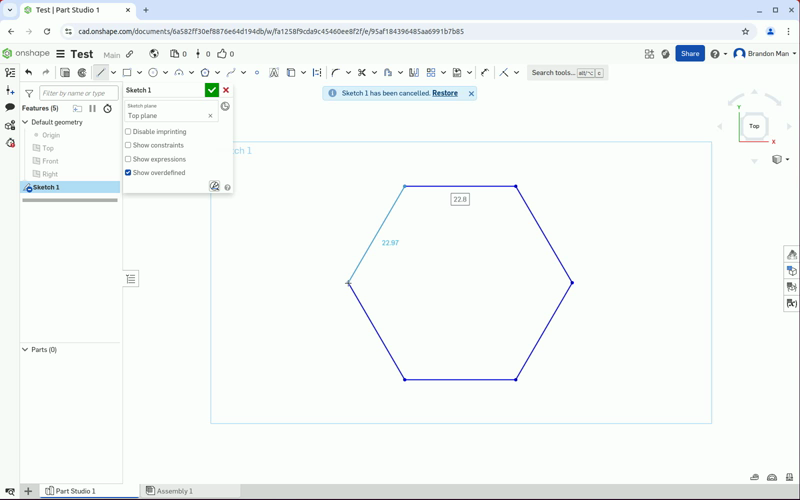
key_up(shift)
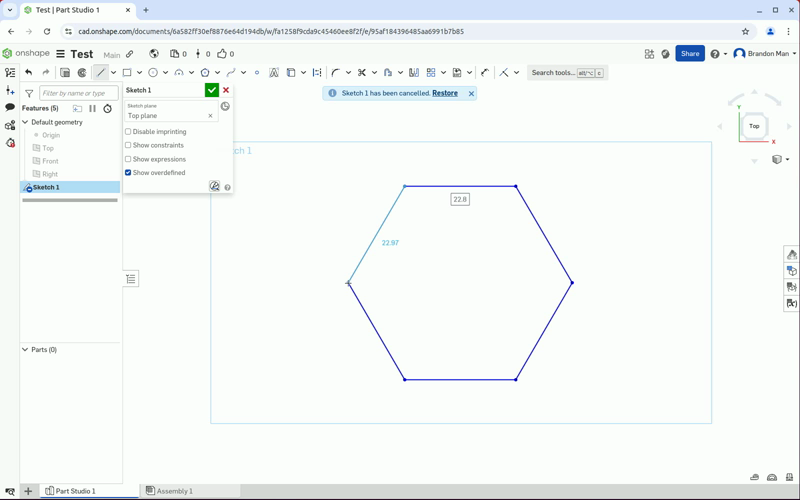
click(348, 282)
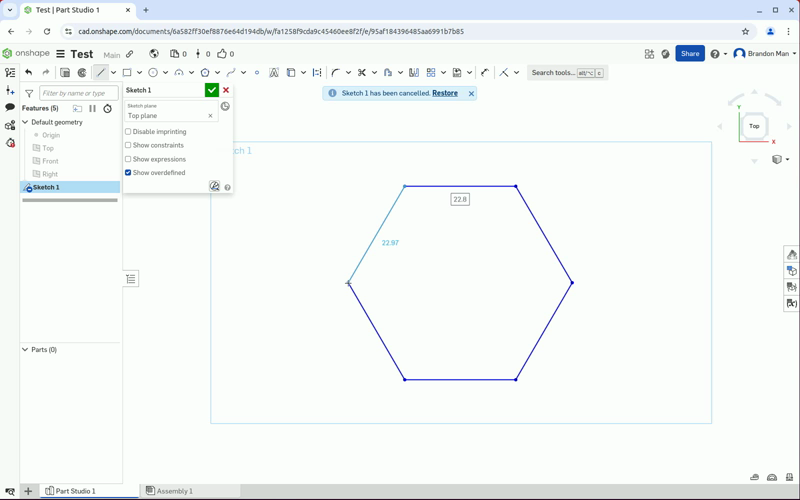
key(esc)
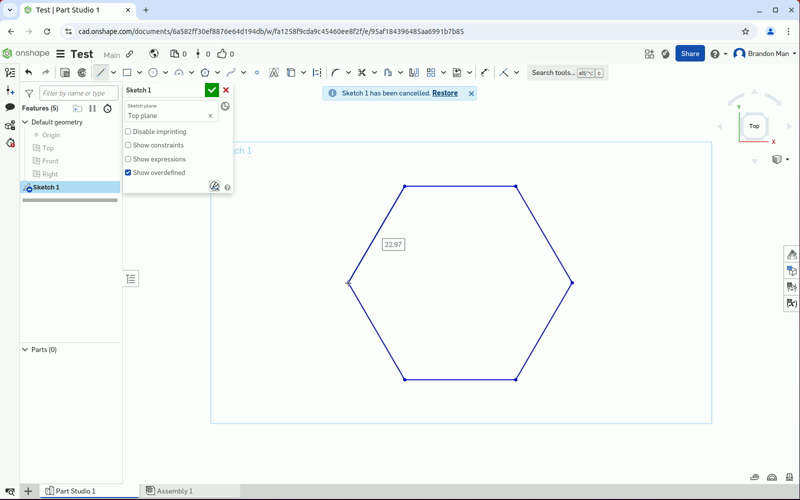
key(l)
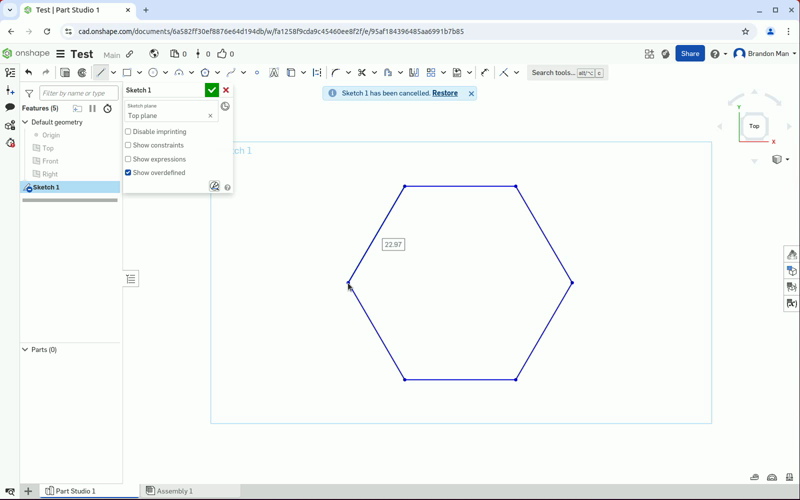
key_down(shift)
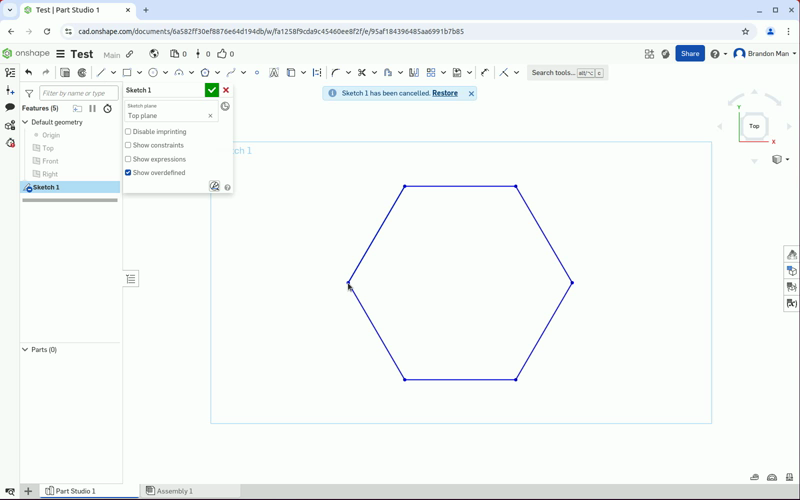
mouse_move(359, 282)
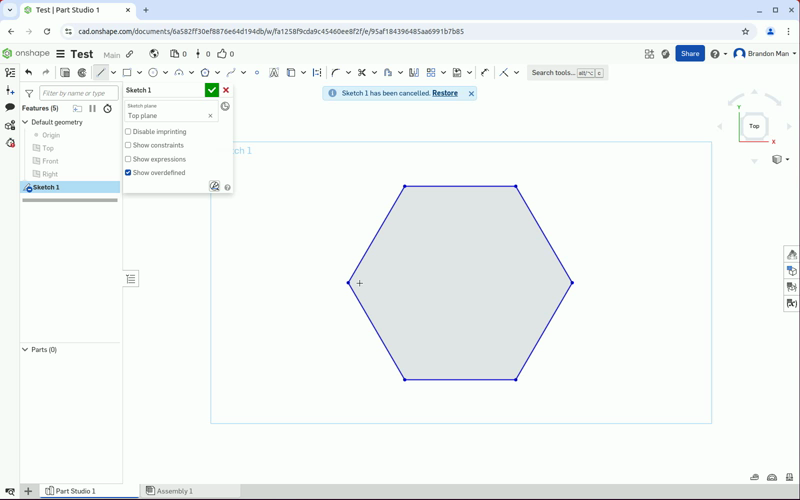
click(359, 282)
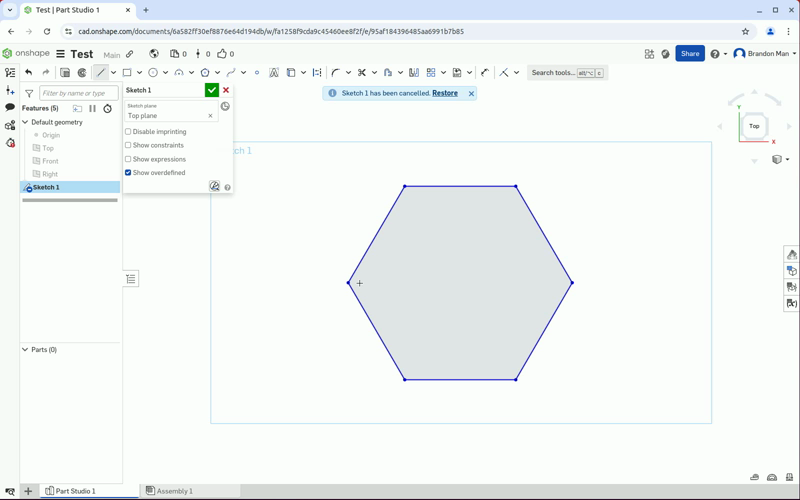
key_up(shift)
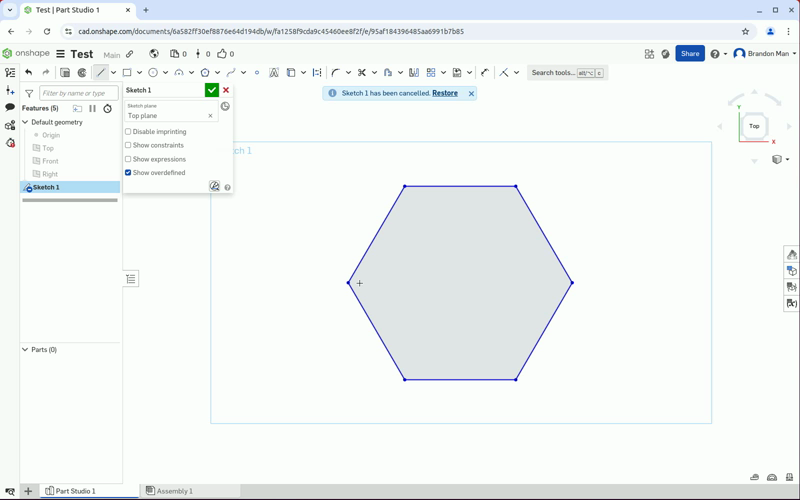
key_down(shift)
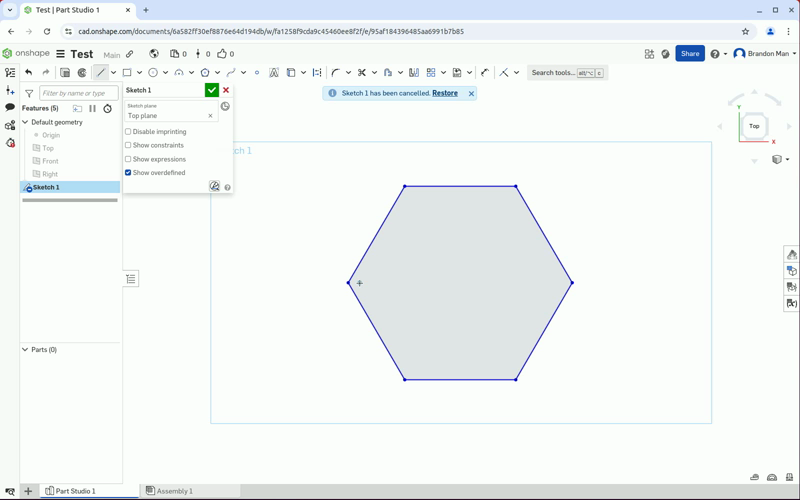
mouse_move(409, 370)
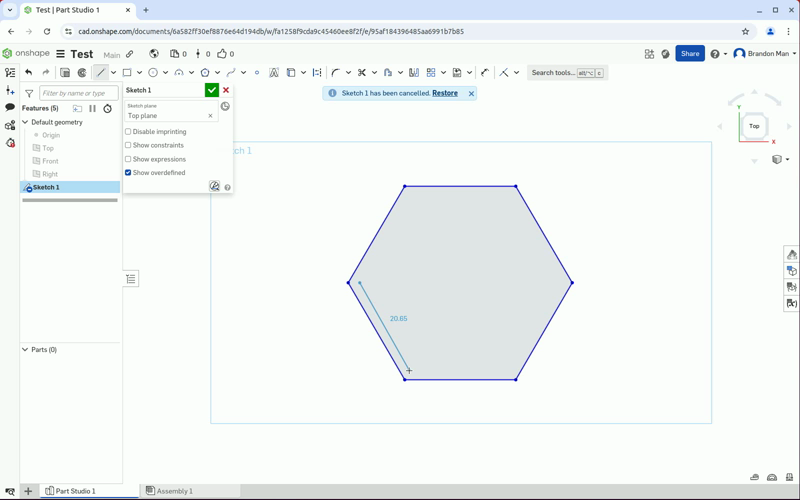
click(409, 370)
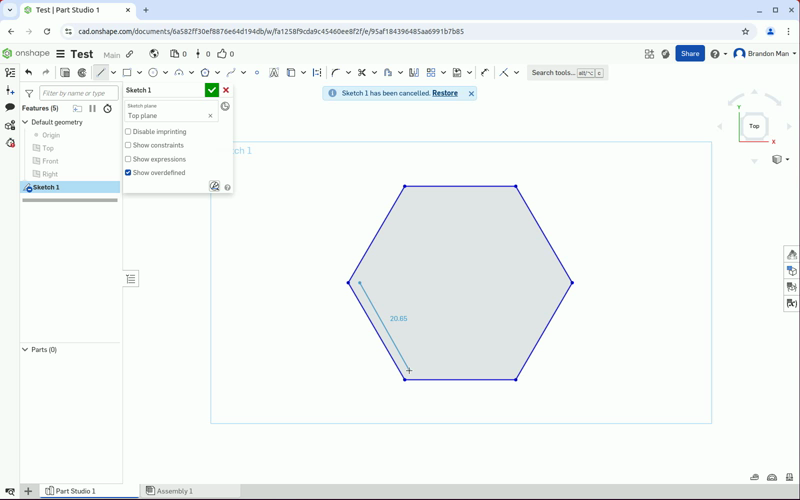
key_up(shift)
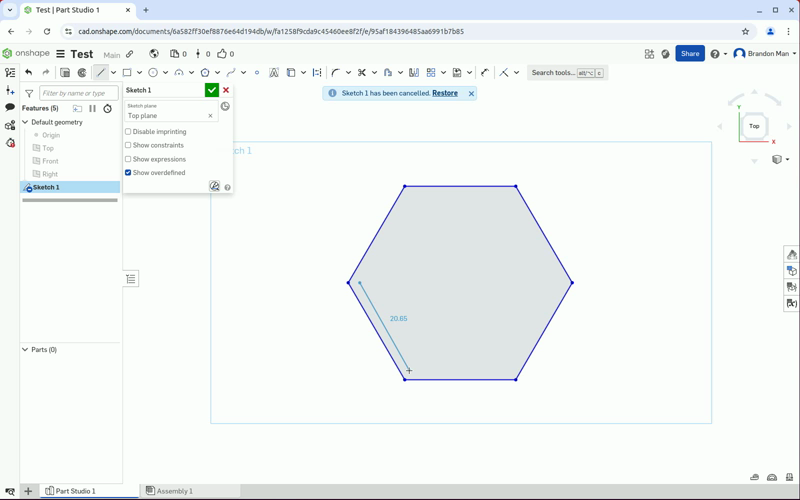
key_down(shift)
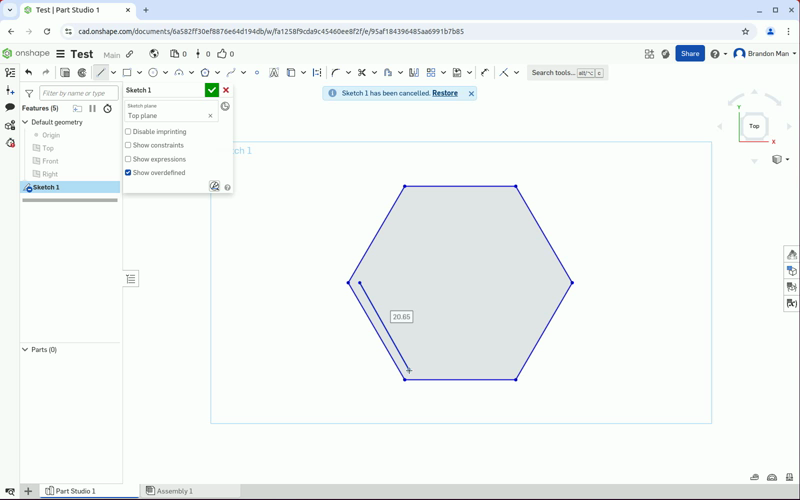
mouse_move(510, 370)
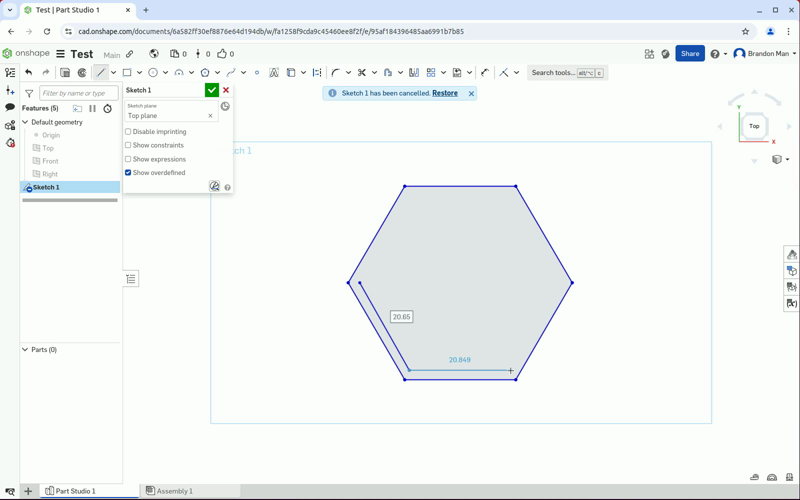
click(510, 370)
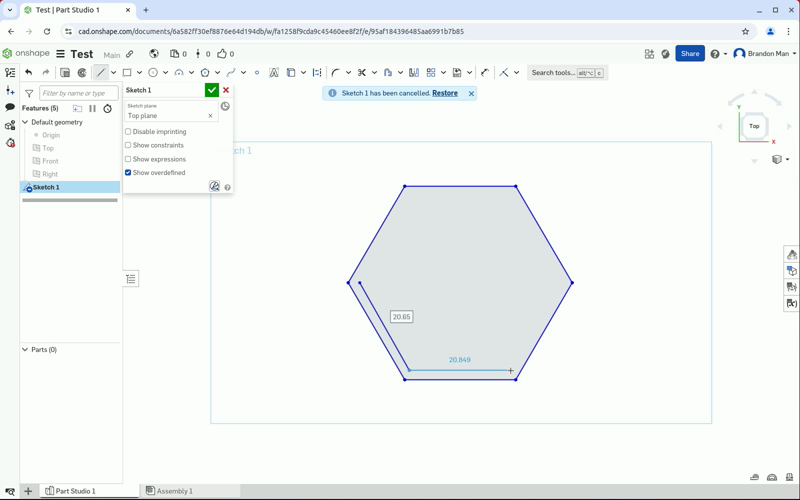
key_up(shift)
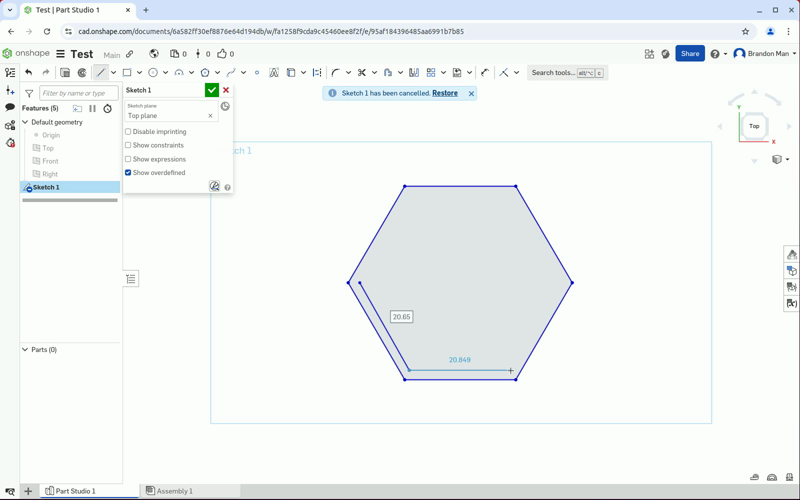
key_down(shift)
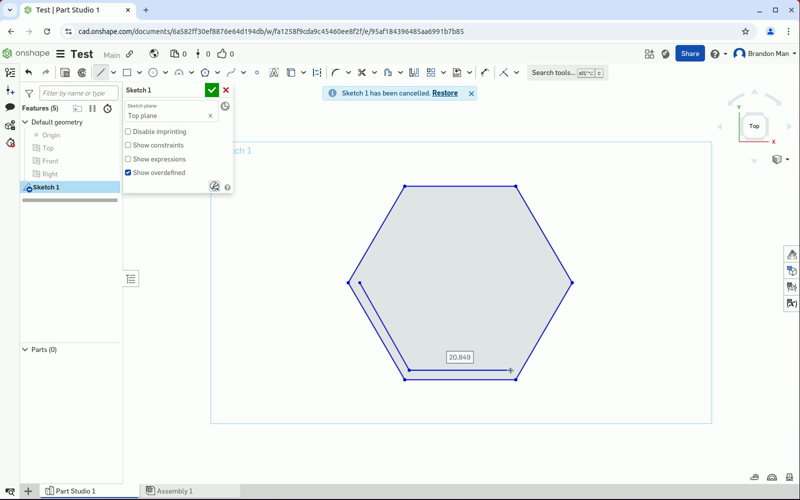
mouse_move(560, 282)
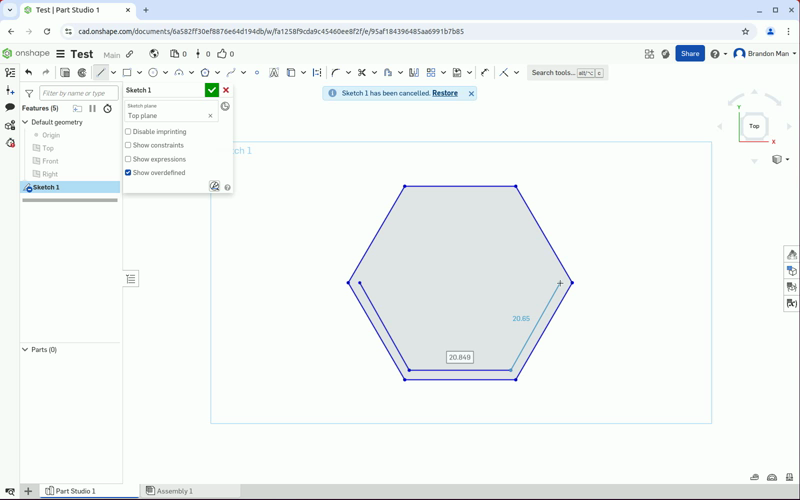
click(560, 282)
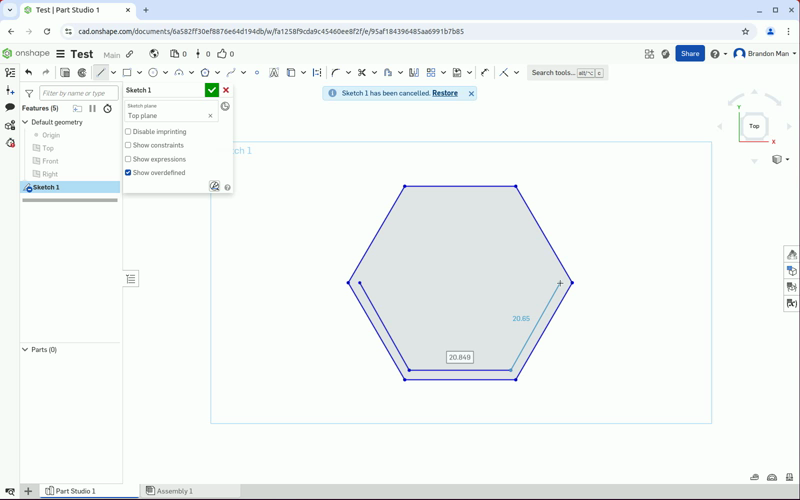
key_up(shift)
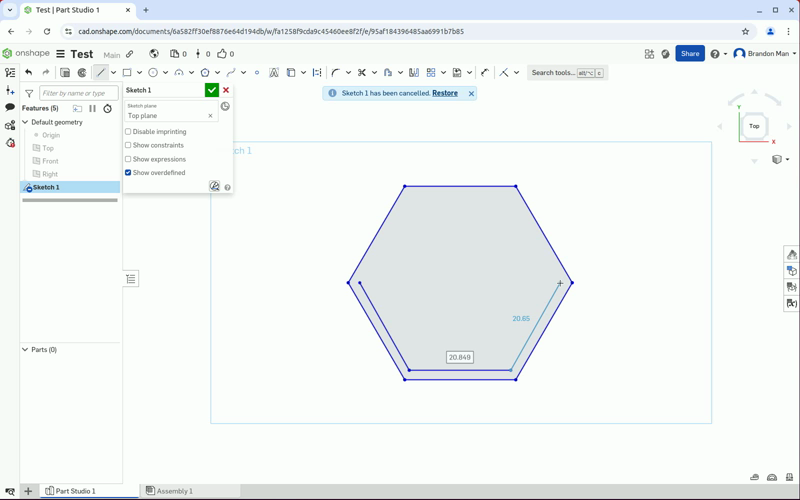
key_down(shift)
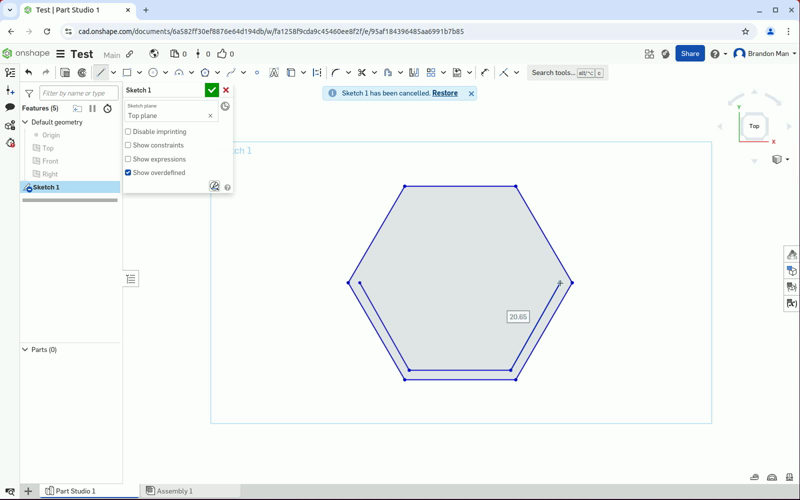
mouse_move(510, 195)
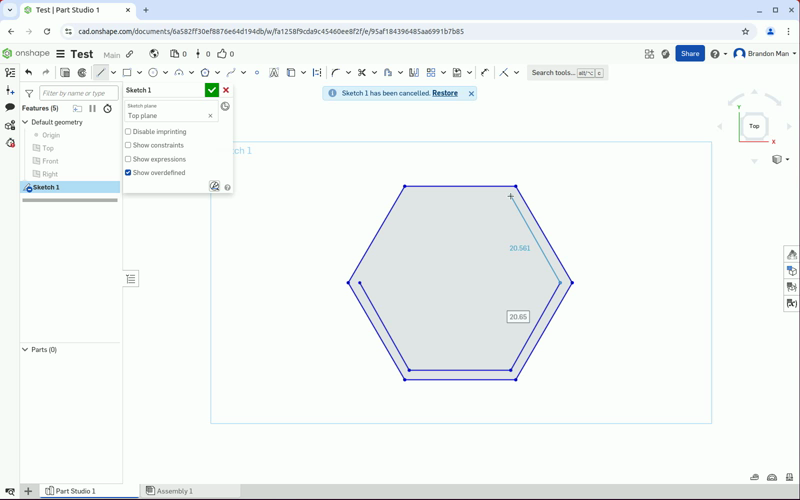
click(510, 195)
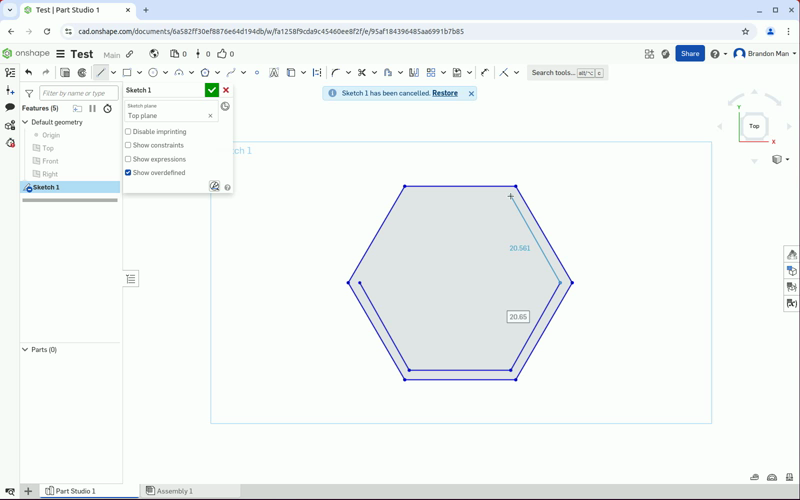
key_up(shift)
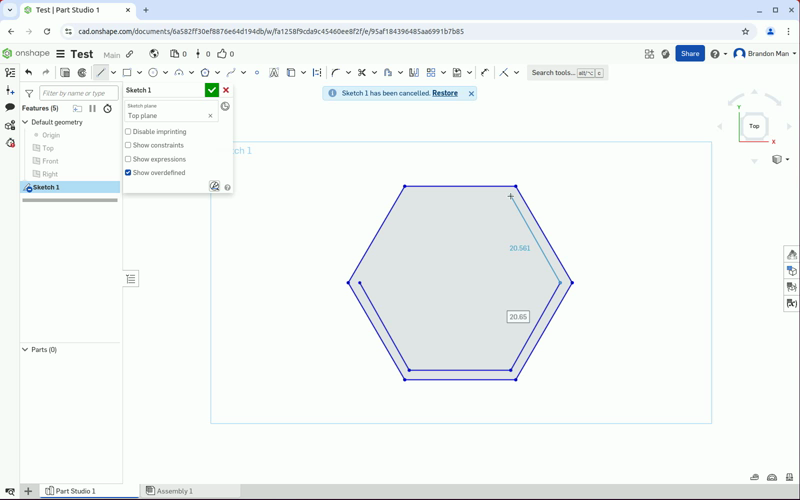
key_down(shift)
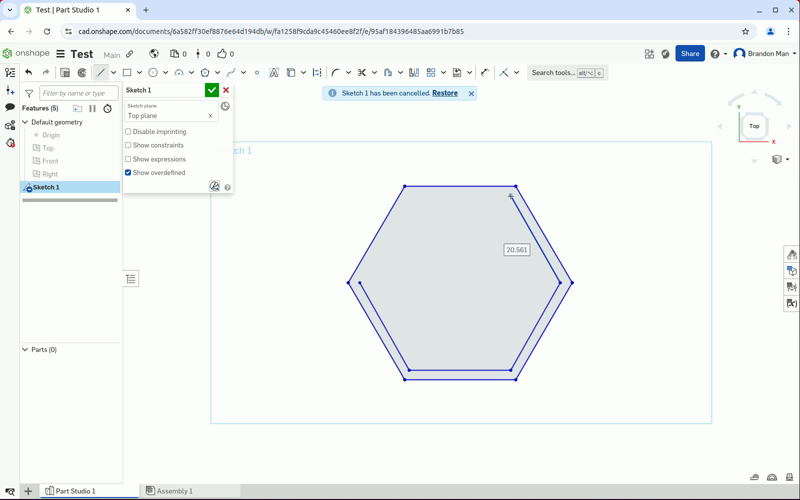
mouse_move(409, 195)
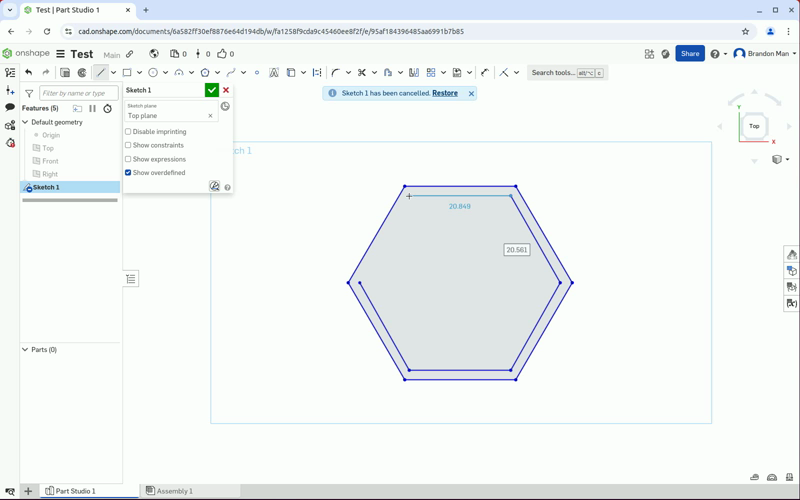
click(409, 195)
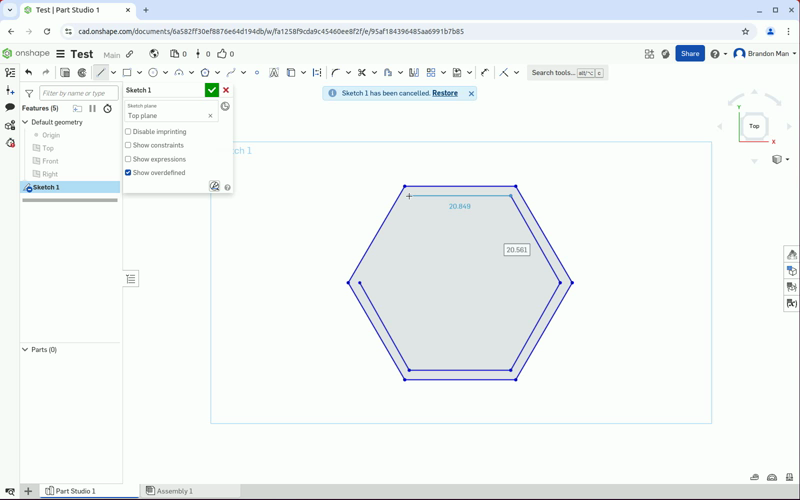
key_up(shift)
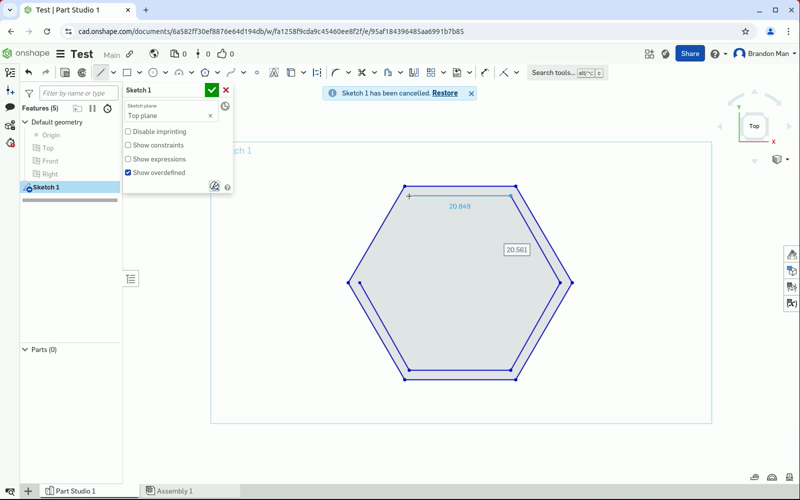
key_down(shift)
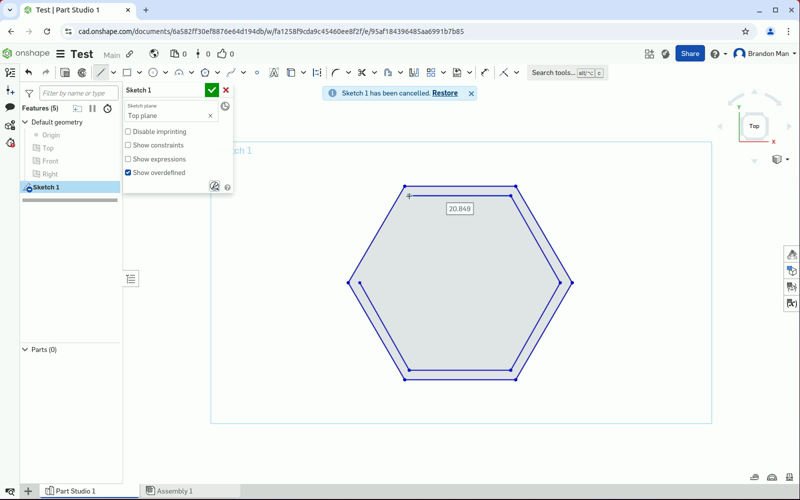
mouse_move(359, 282)
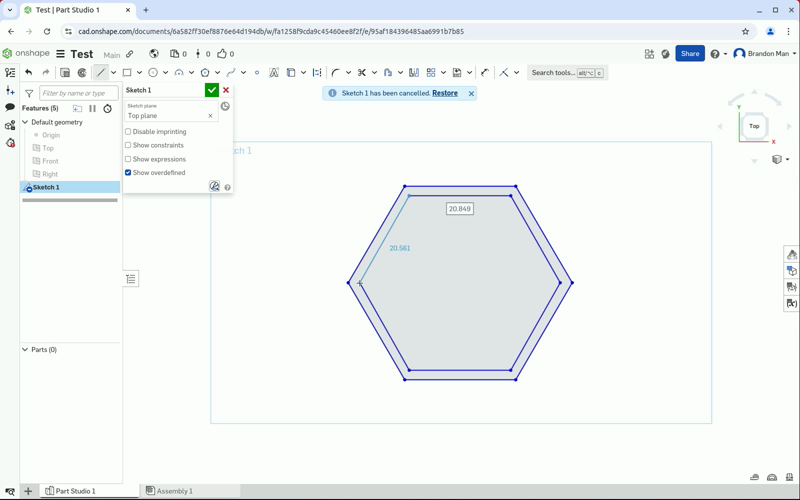
key_up(shift)
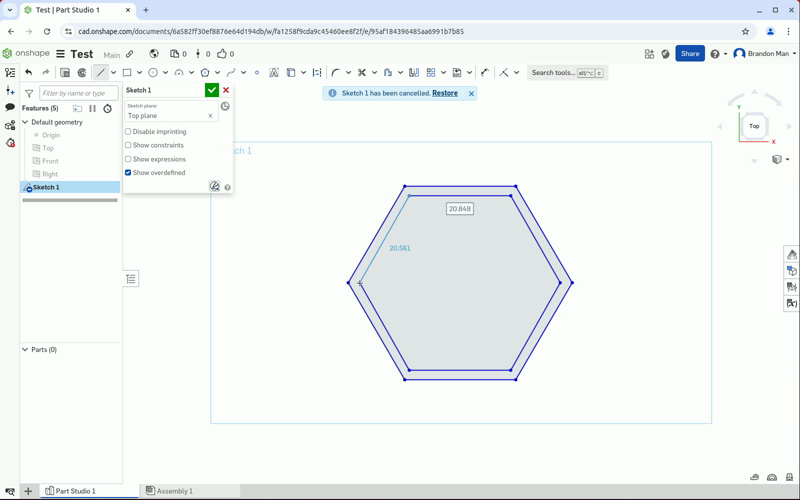
click(359, 282)
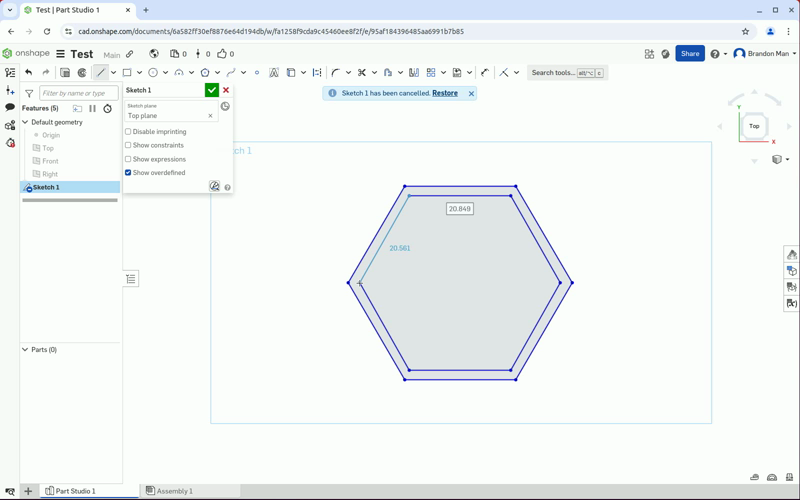
key(esc)
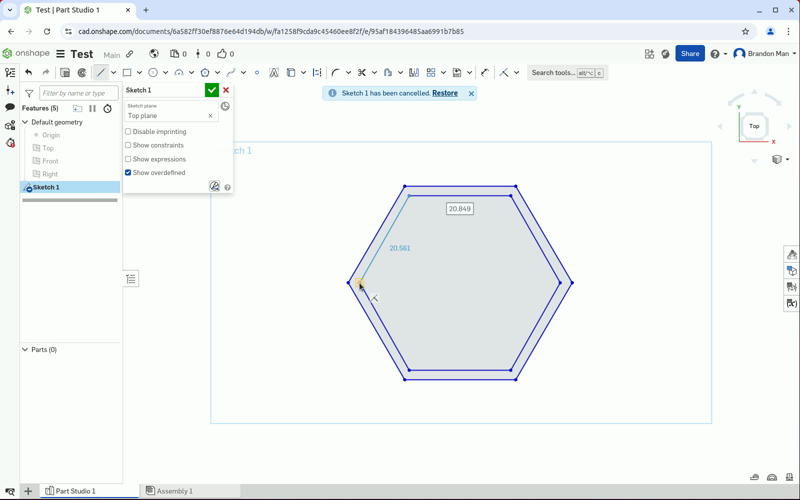
mouse_move(397, 208)
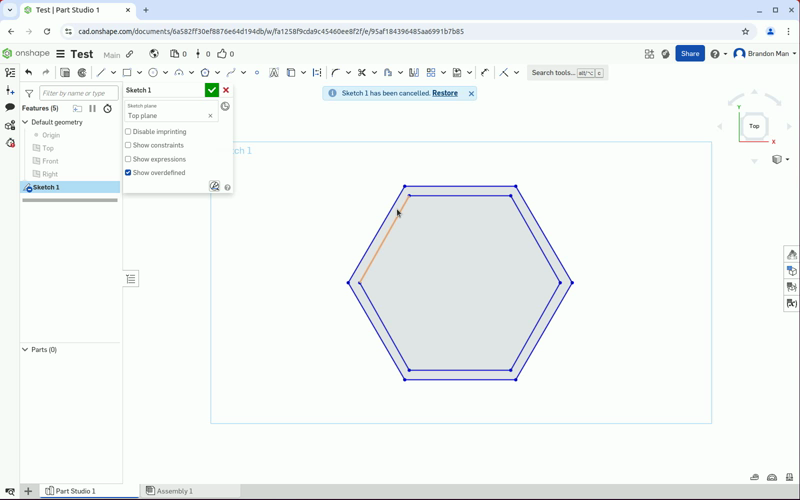
click(397, 208)
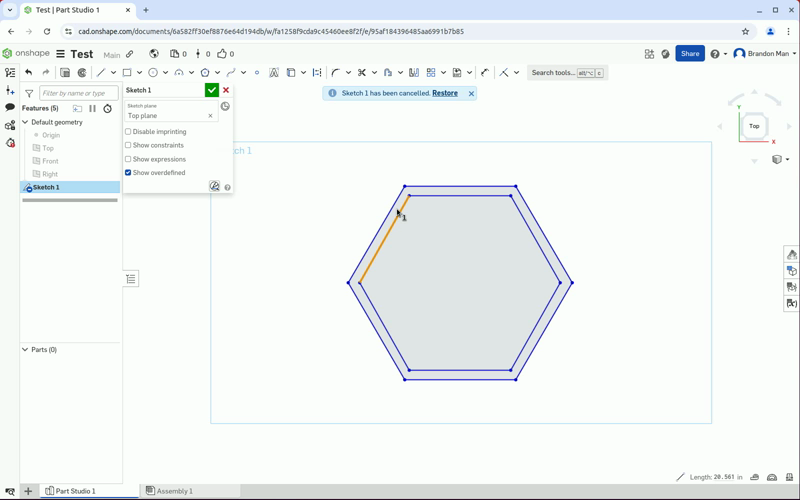
mouse_move(73, 352)
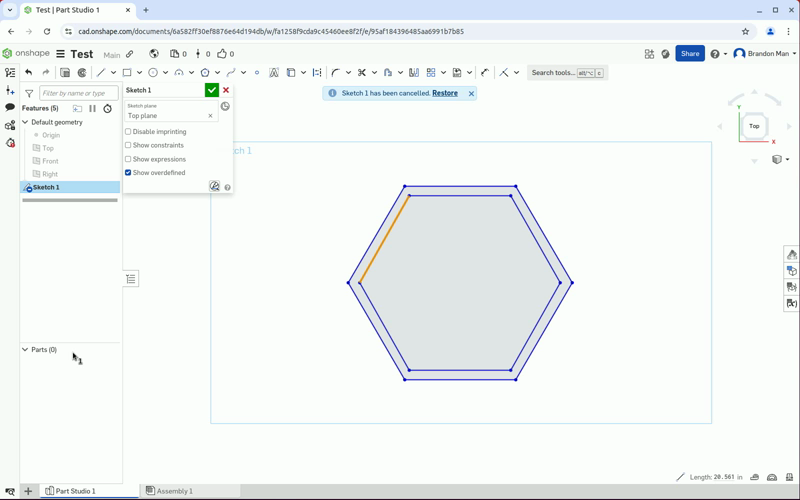
key(shift+y)
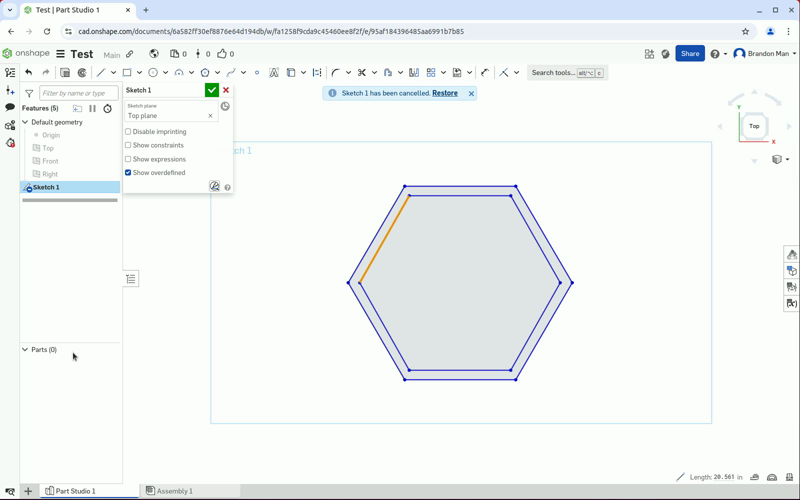
key(shift+e)
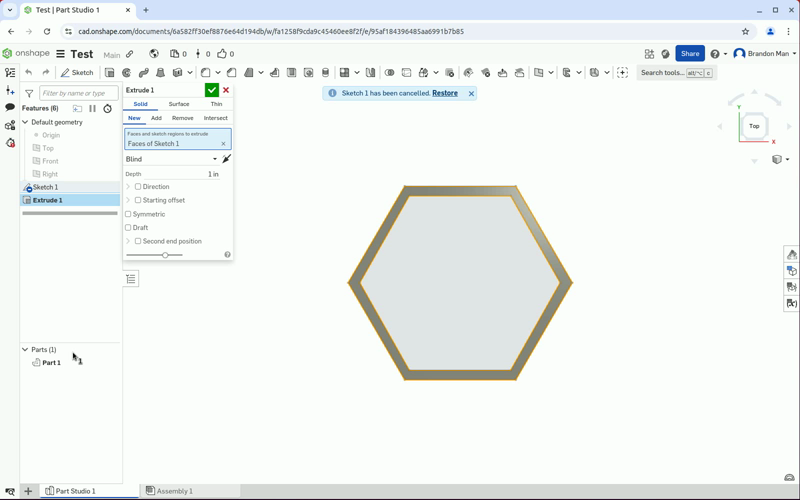
mouse_move(143, 106)
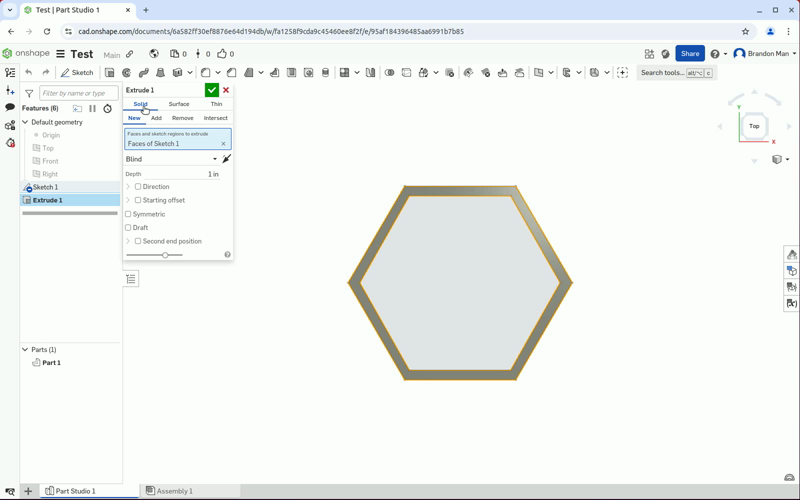
click(143, 106)
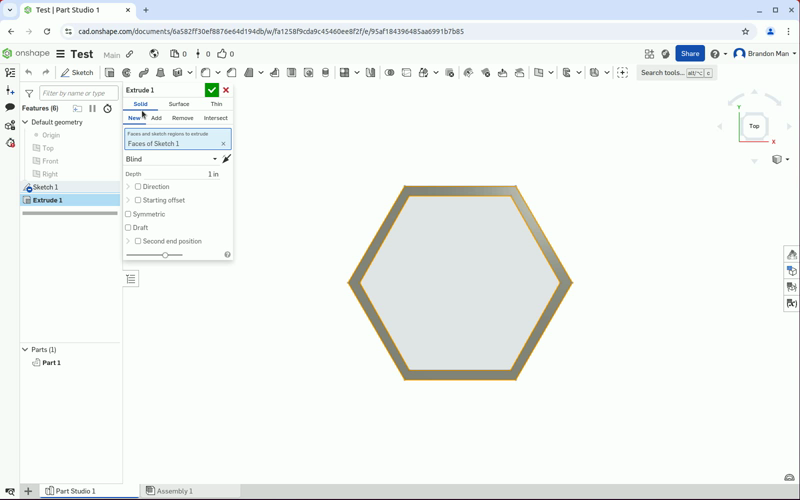
mouse_move(137, 120)
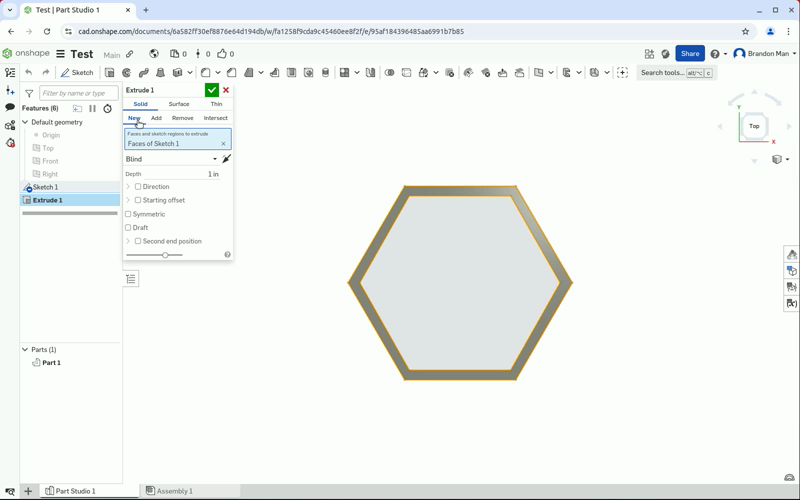
click(137, 120)
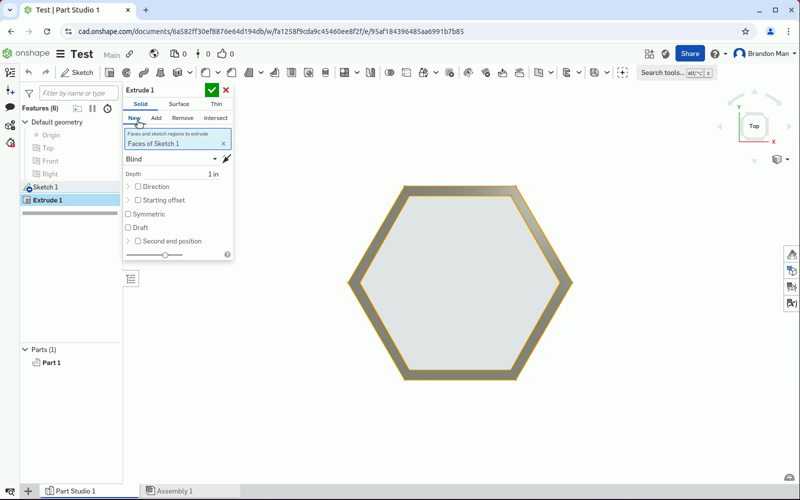
key(tab, 4)
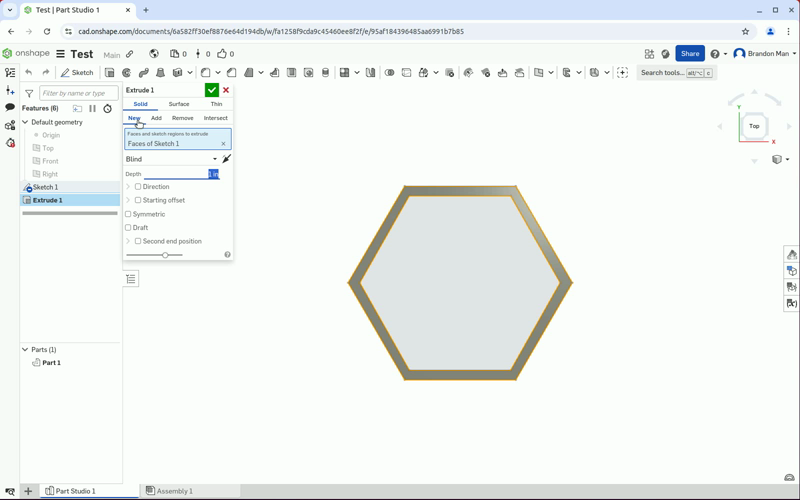
text(15.405)
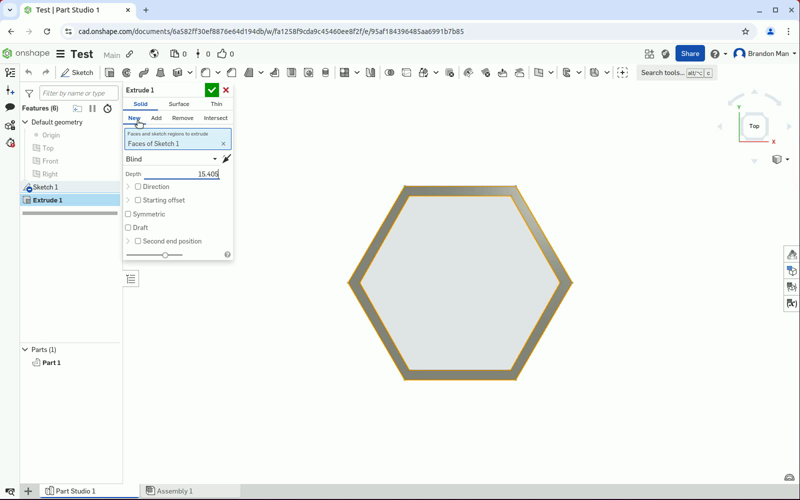
key(enter)
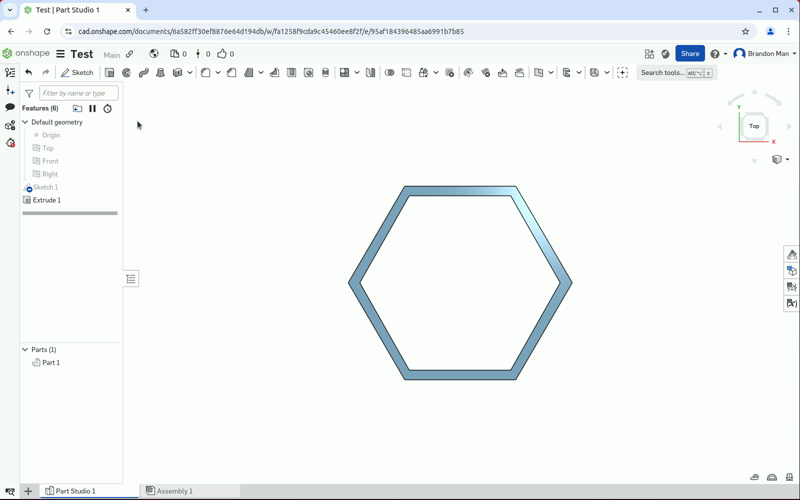
key(shift+h)
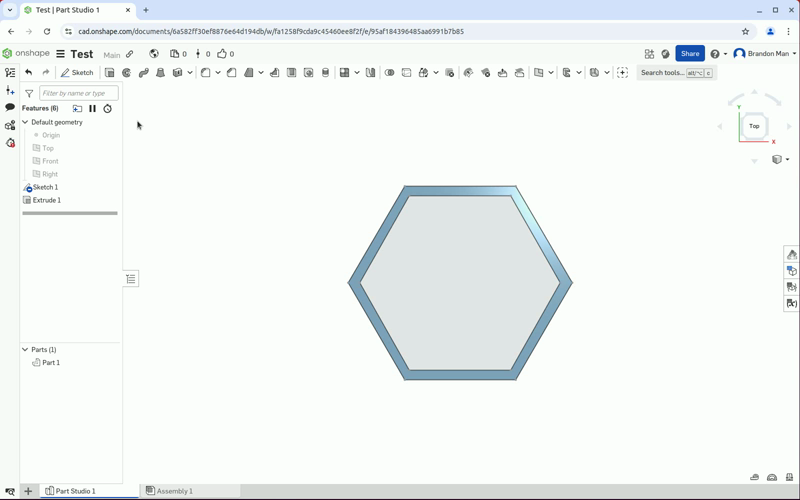
key(shift+h)
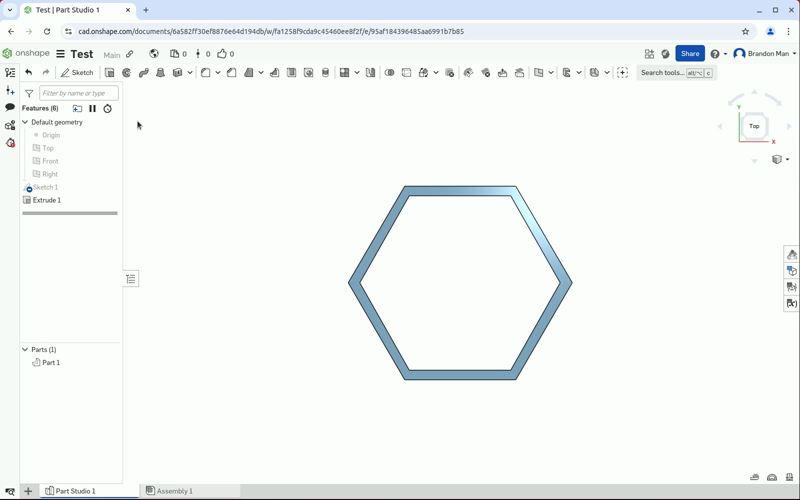
mouse_move(73, 189)
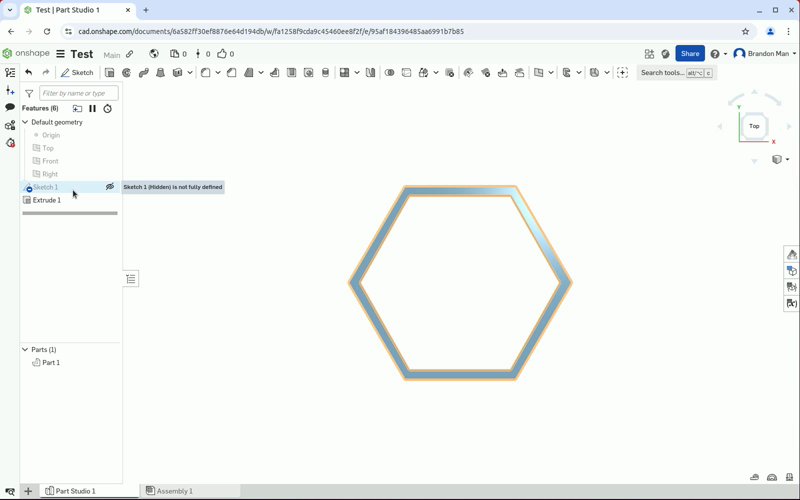
click(73, 189)
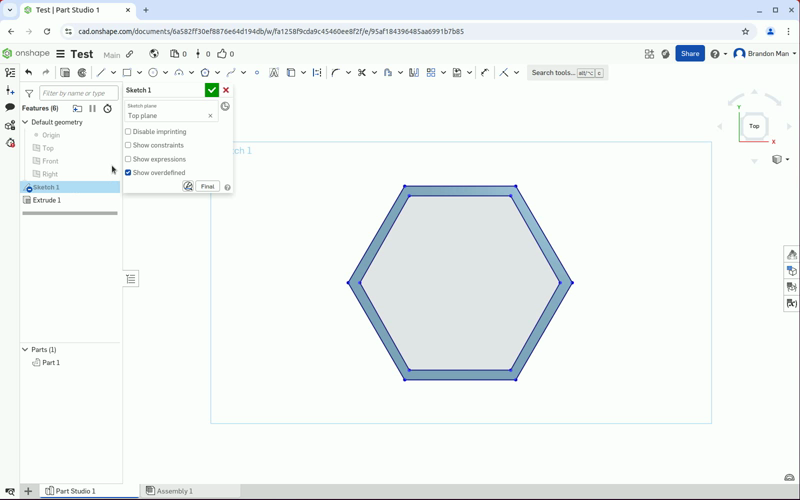
mouse_move(229, 92)
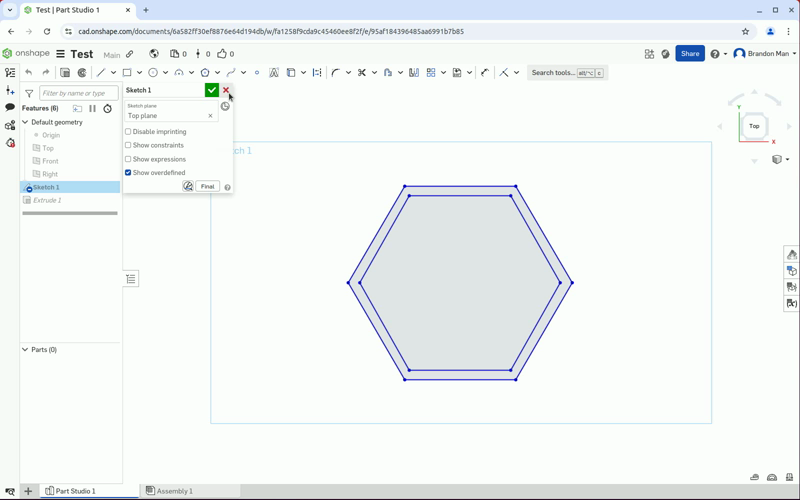
click(229, 92)
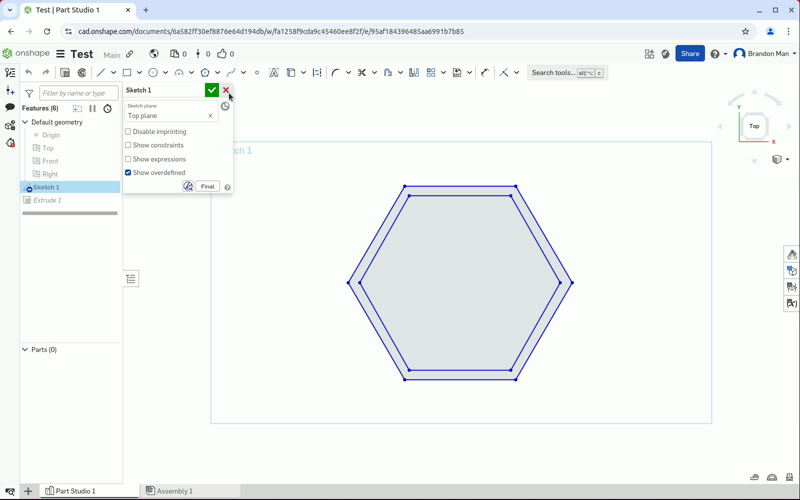
key(shift+s)
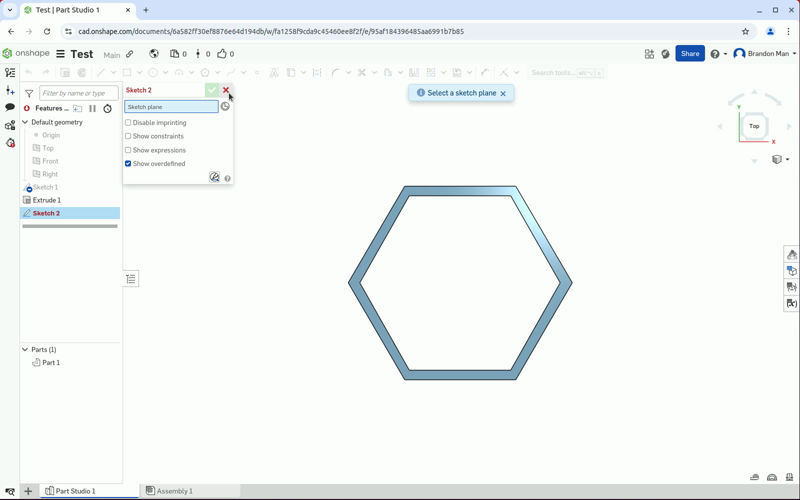
mouse_move(73, 150)
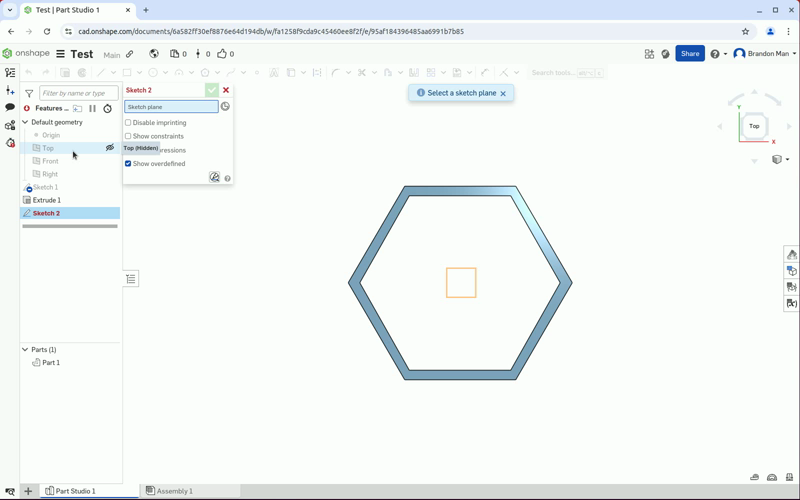
click(73, 150)
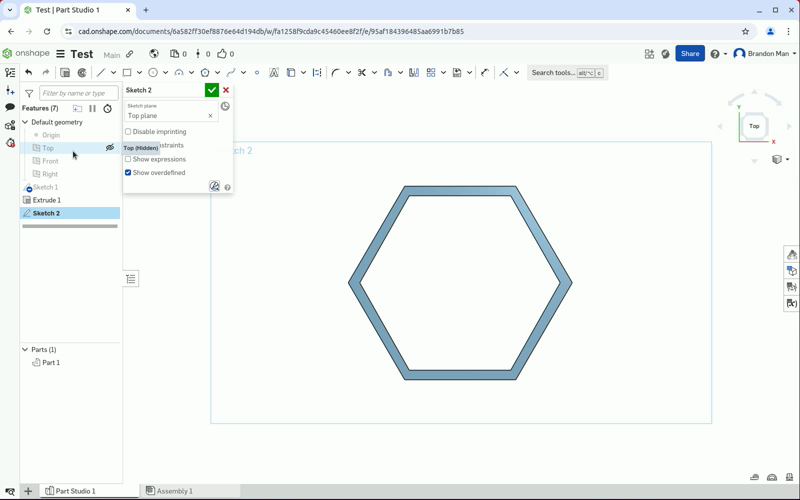
mouse_move(73, 352)
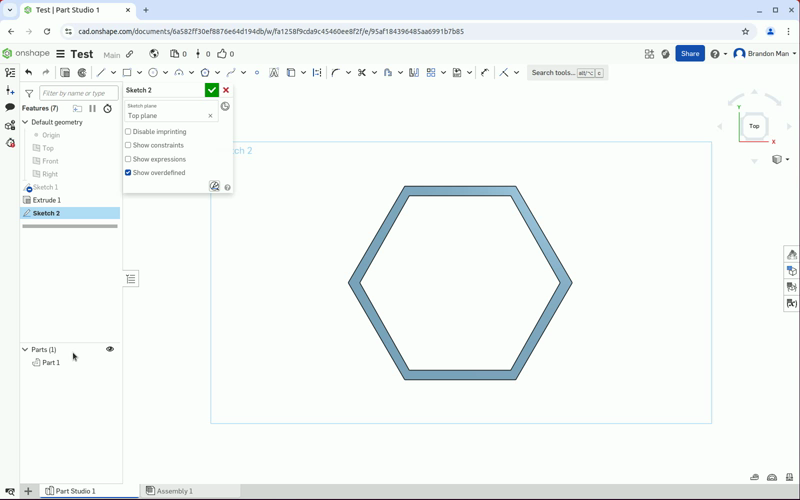
key(y)
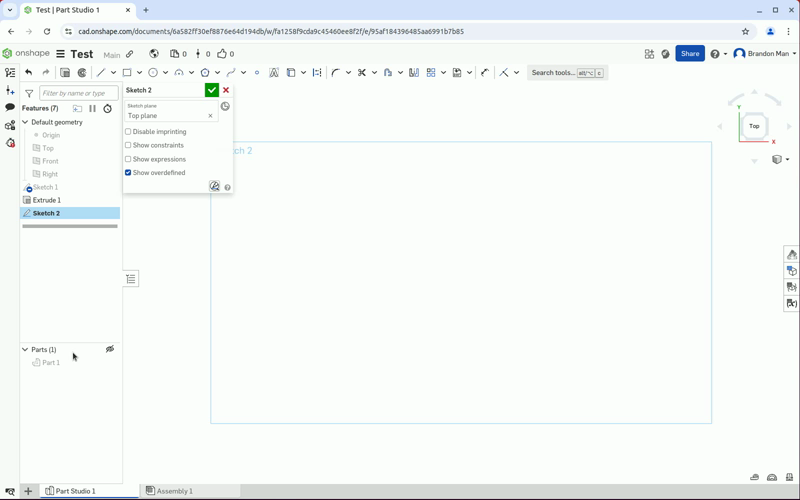
key(l)
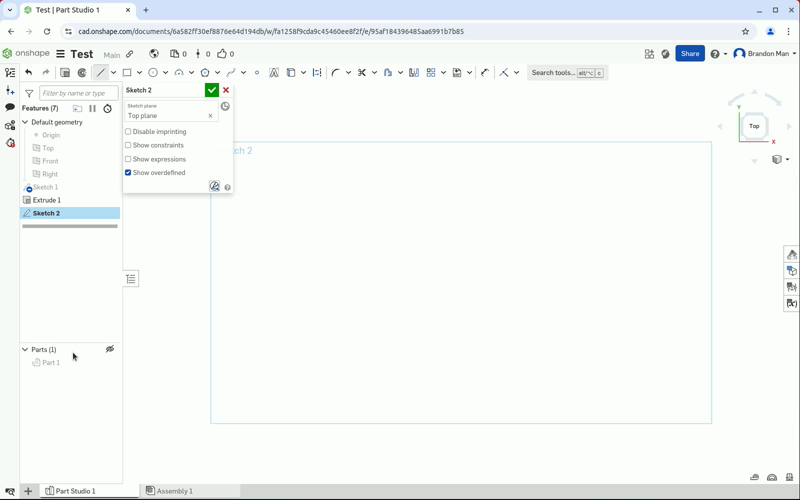
key_down(shift)
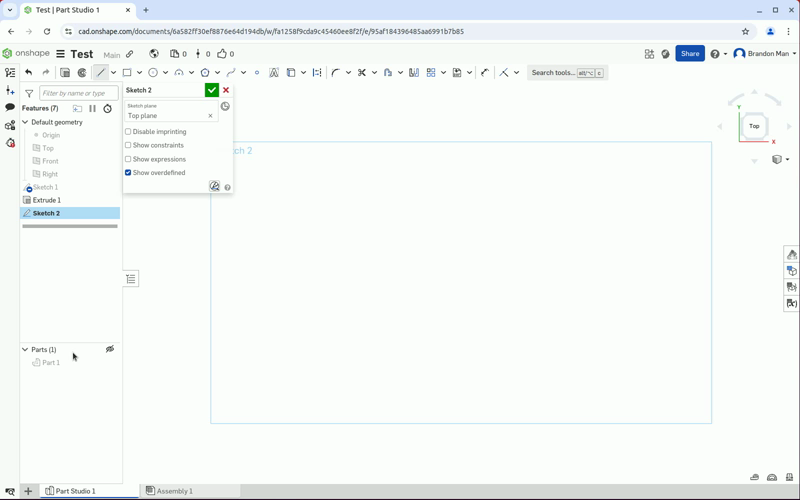
mouse_move(359, 282)
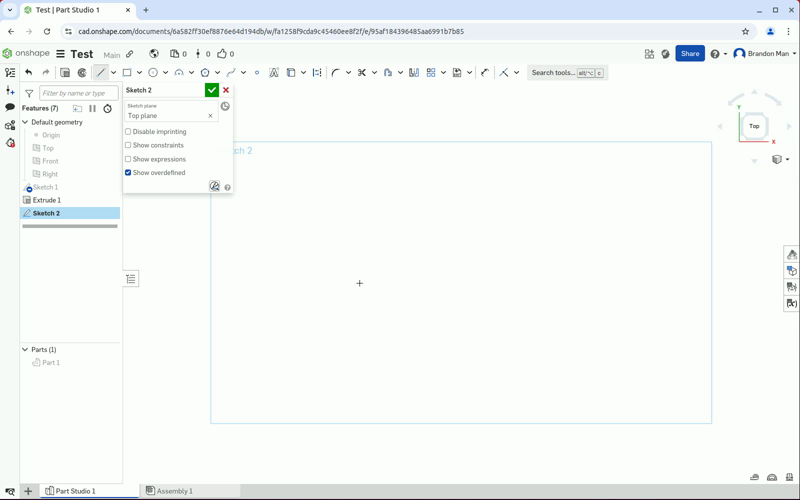
click(359, 282)
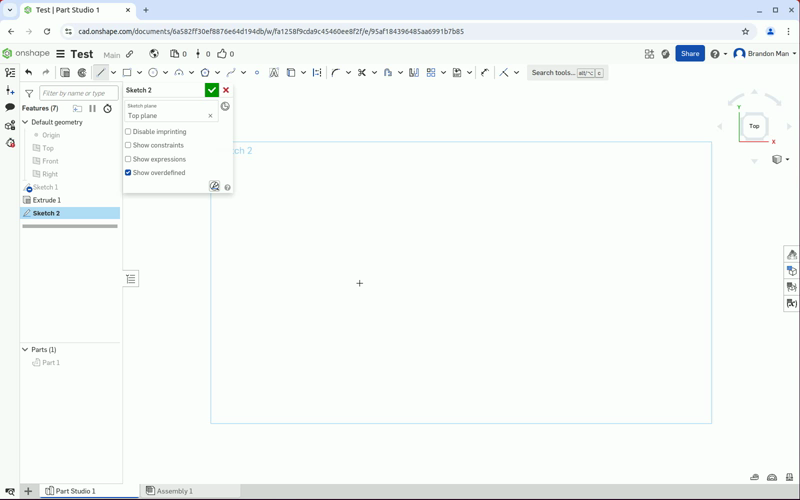
key_up(shift)
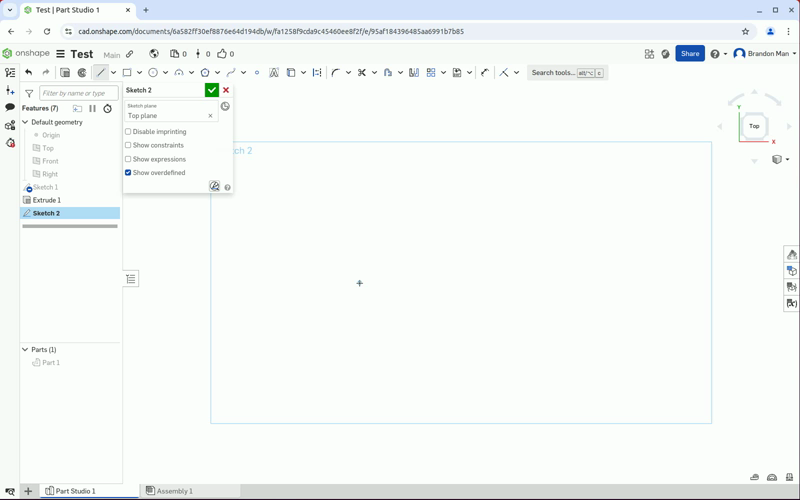
key_down(shift)
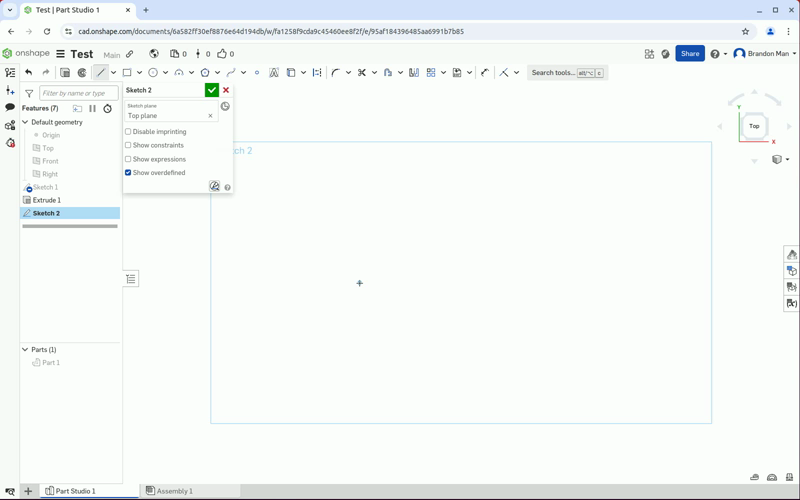
mouse_move(410, 369)
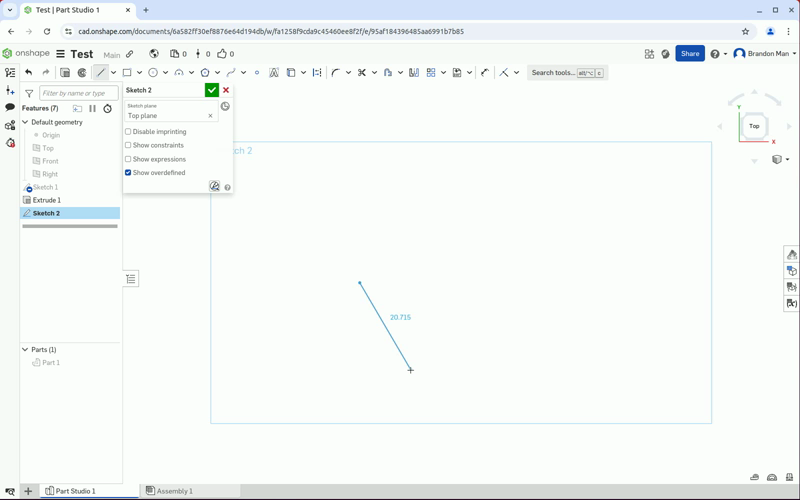
click(410, 369)
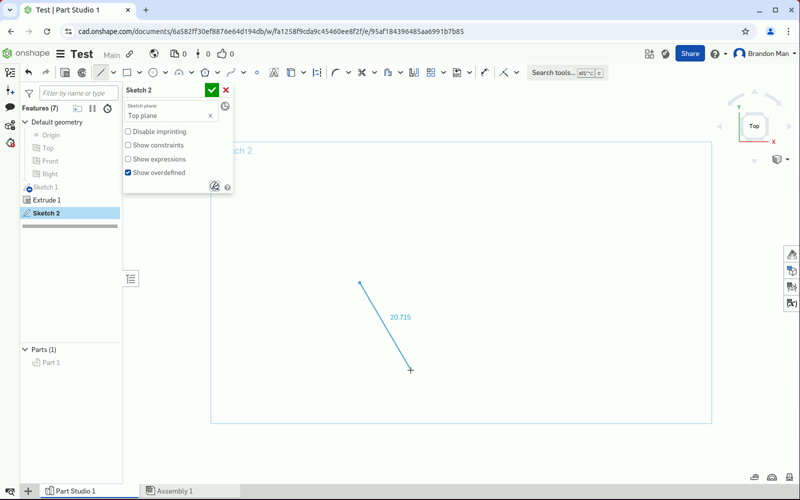
key_up(shift)
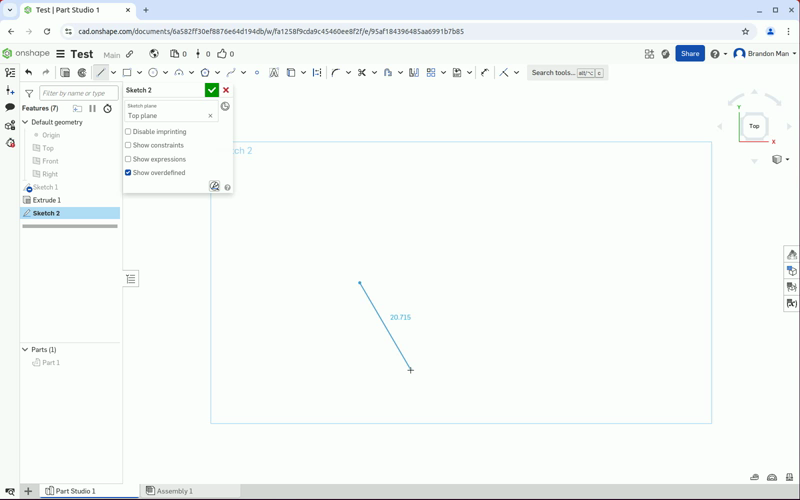
key_down(shift)
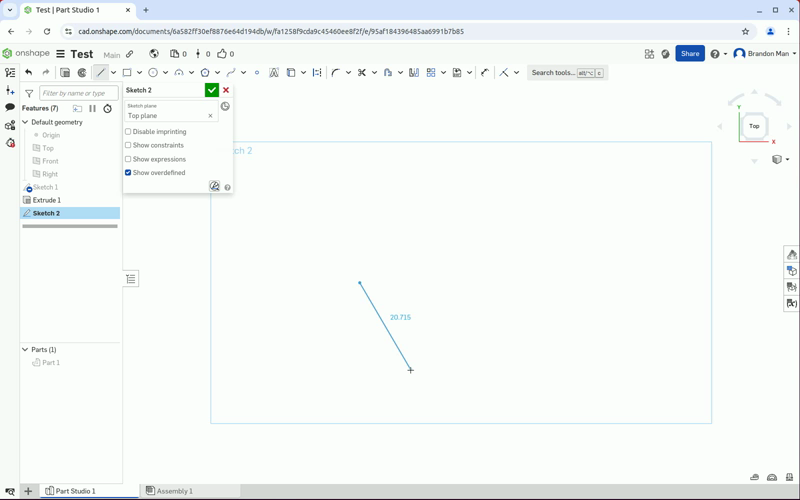
mouse_move(510, 369)
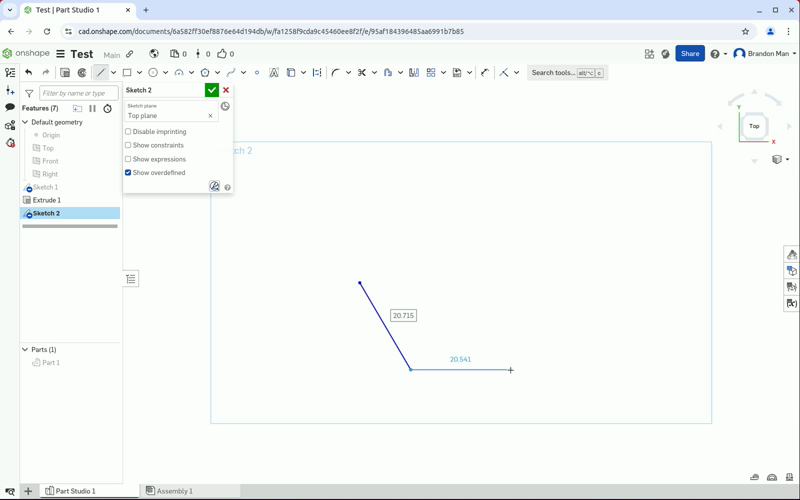
click(510, 369)
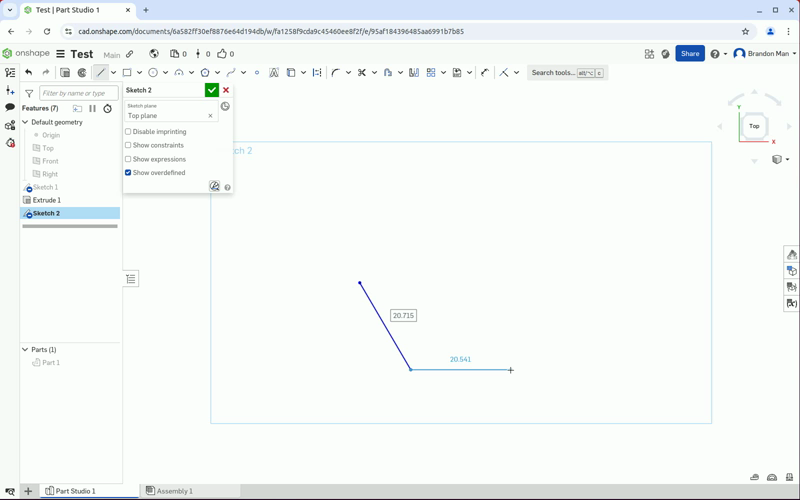
key_up(shift)
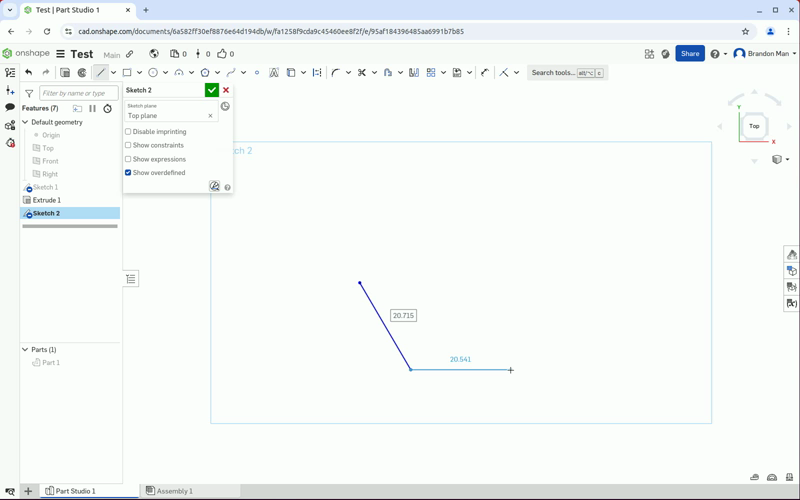
key_down(shift)
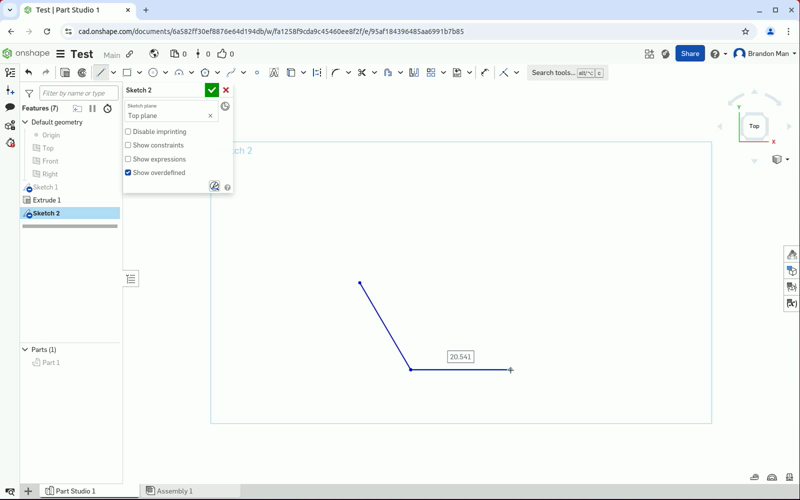
mouse_move(561, 282)
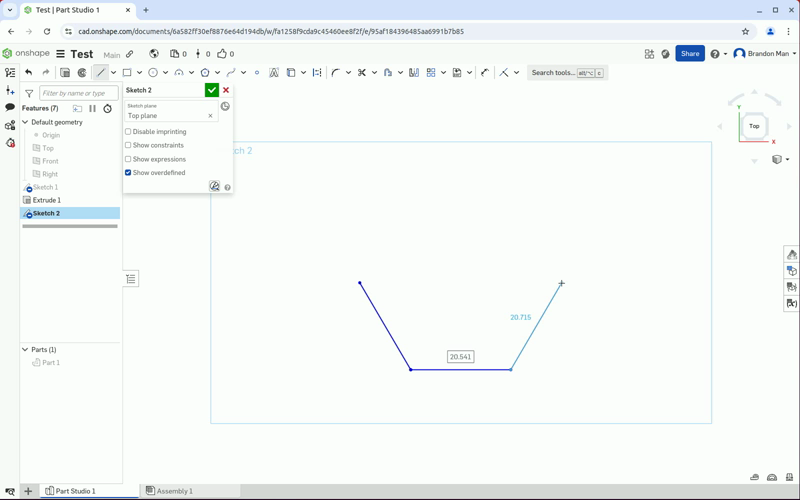
click(561, 282)
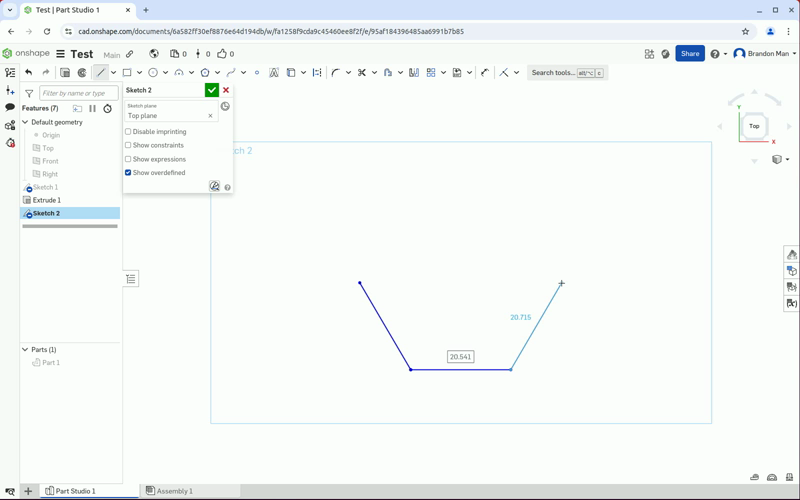
key_up(shift)
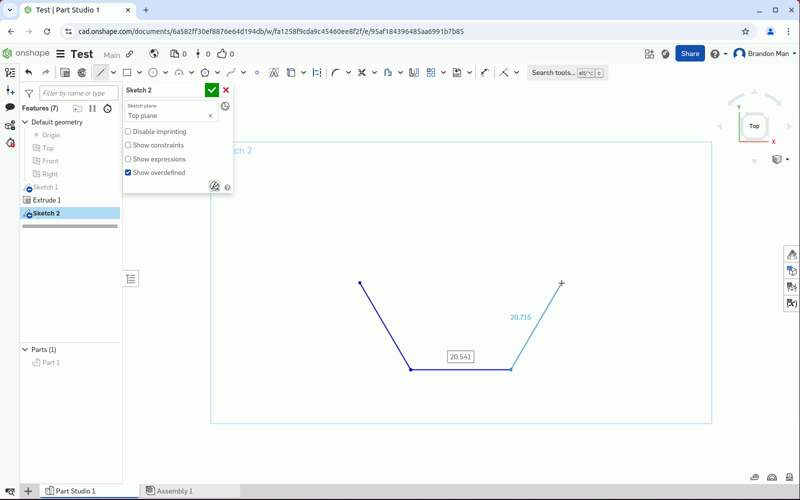
key_down(shift)
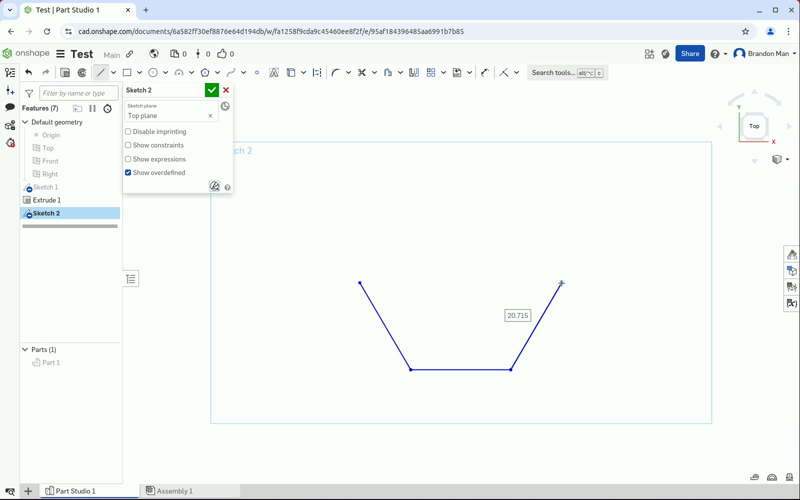
mouse_move(510, 195)
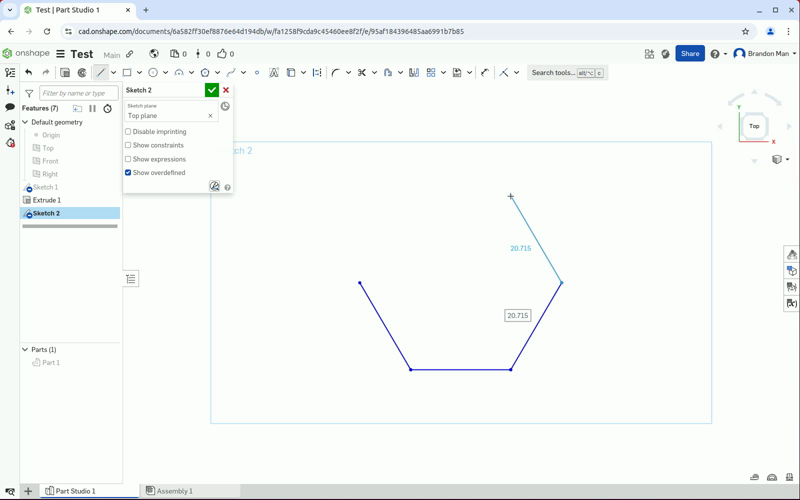
click(510, 195)
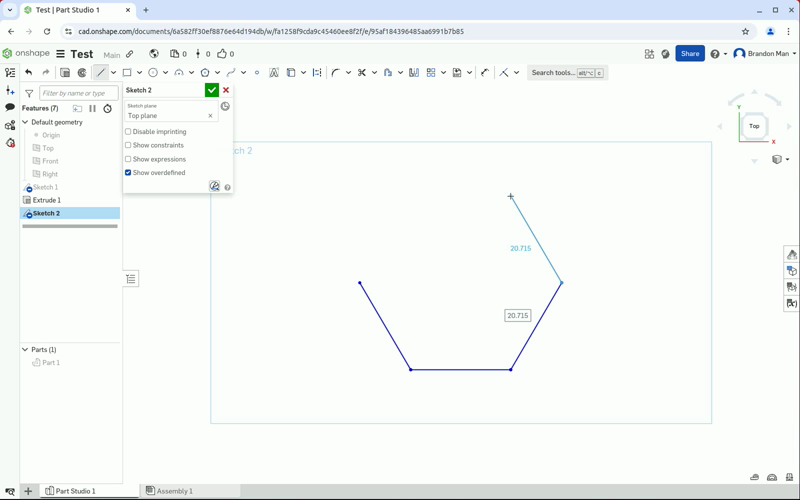
key_up(shift)
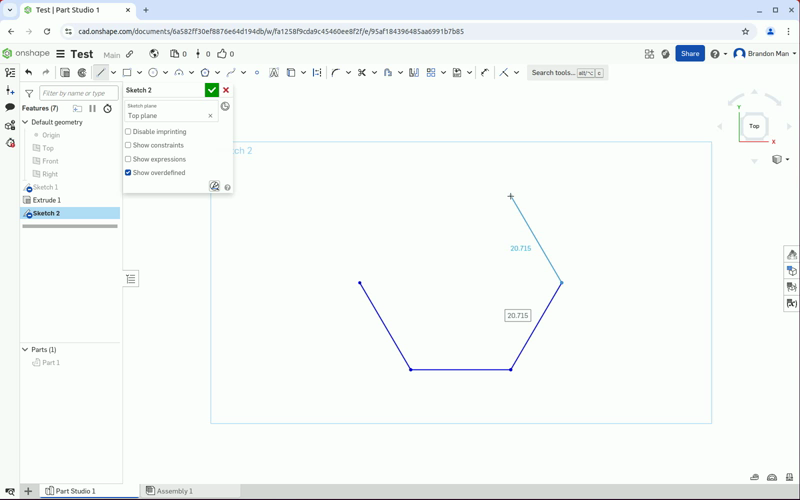
key_down(shift)
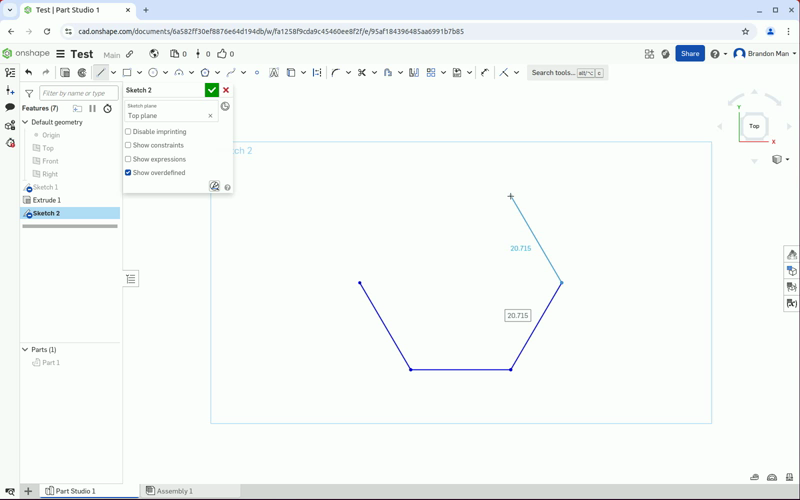
mouse_move(410, 195)
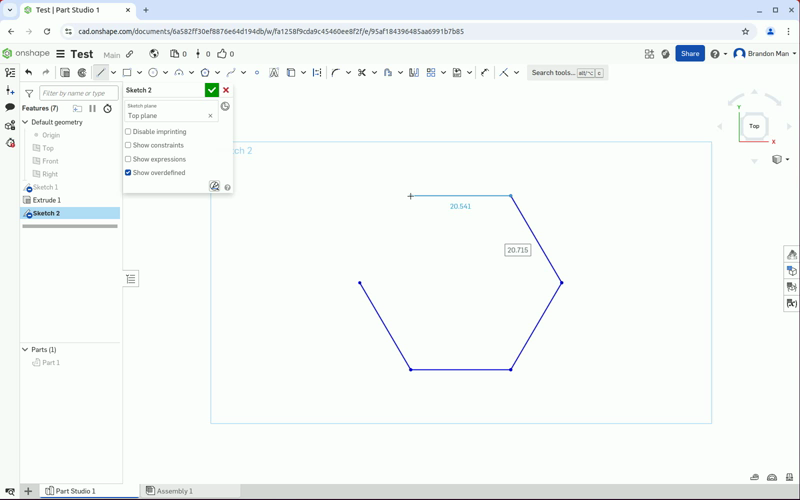
click(410, 195)
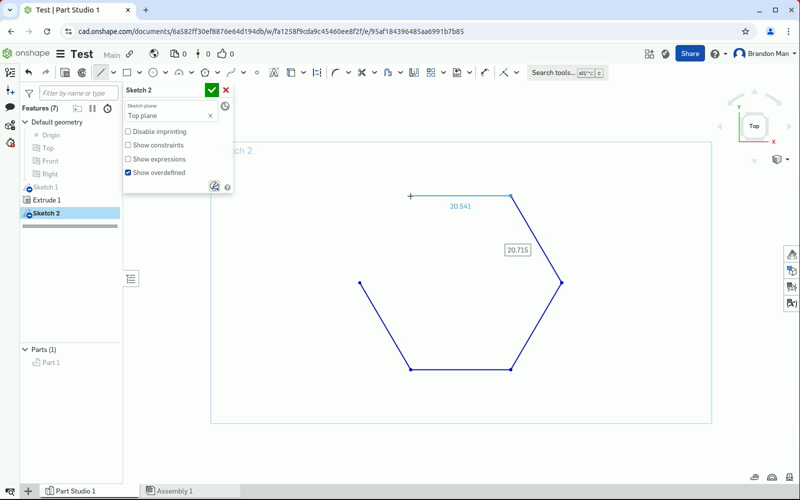
key_up(shift)
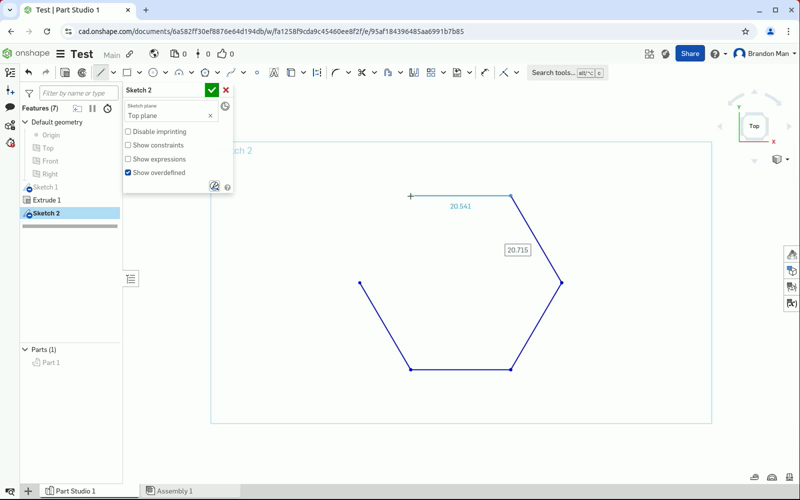
key_down(shift)
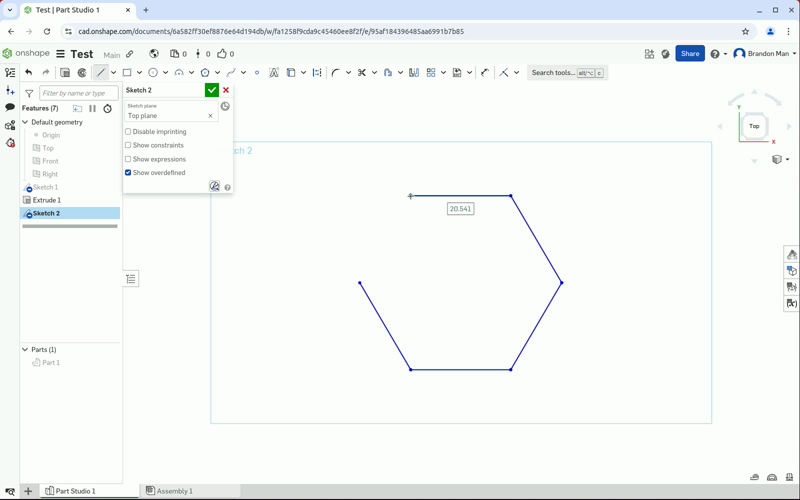
mouse_move(359, 282)
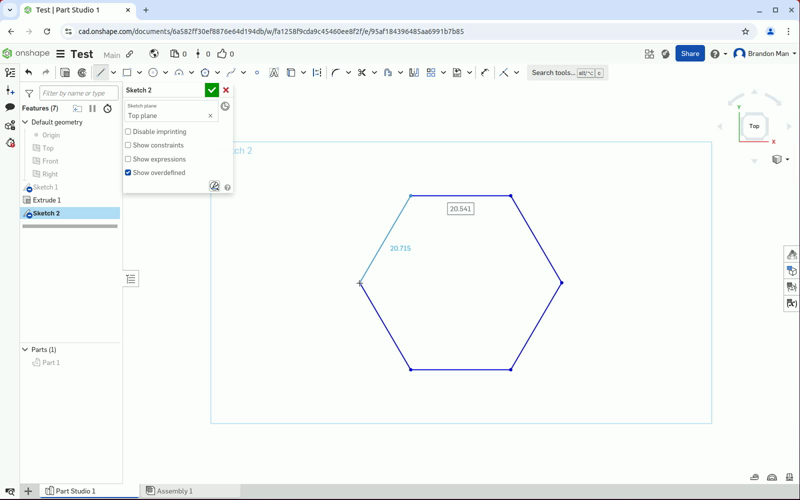
key_up(shift)
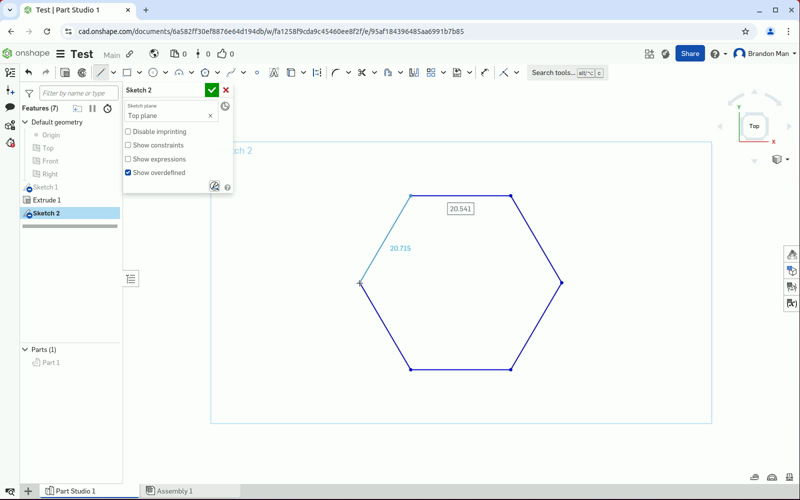
click(359, 282)
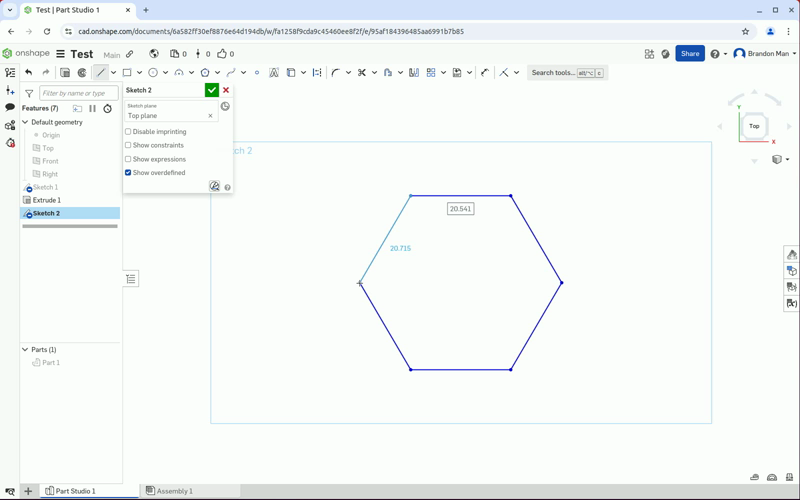
key(esc)
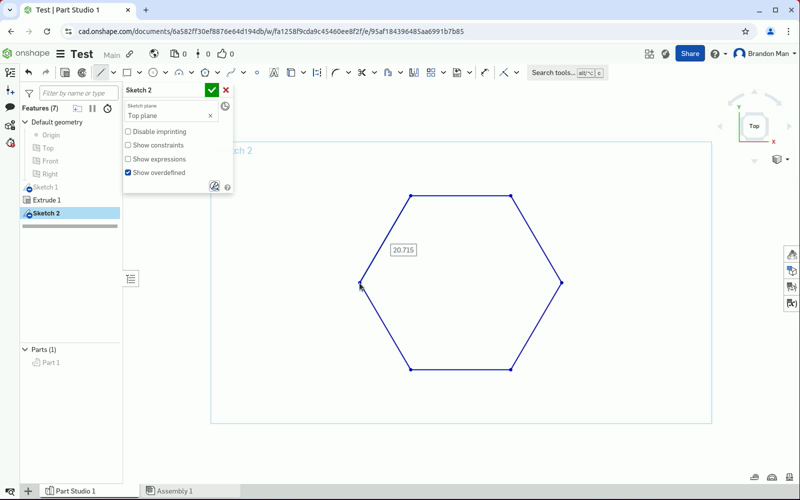
mouse_move(472, 335)
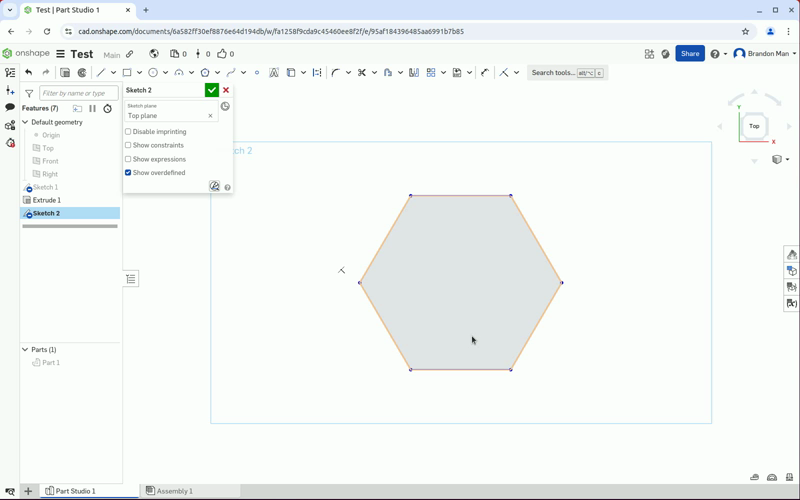
click(472, 335)
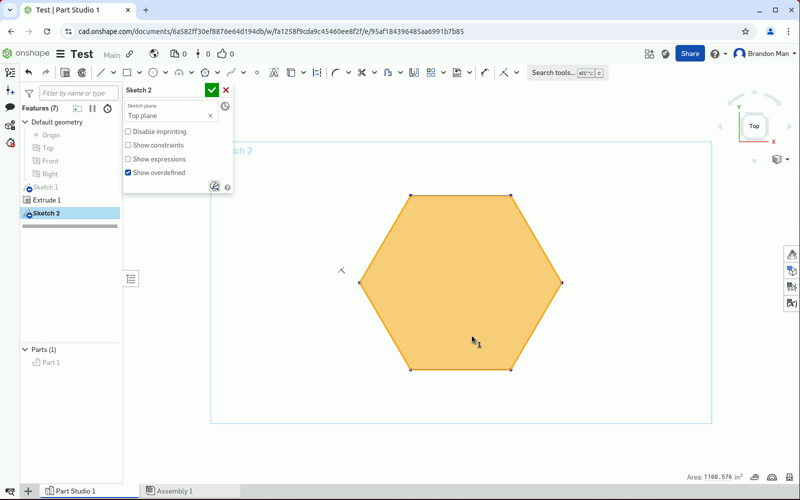
mouse_move(73, 352)
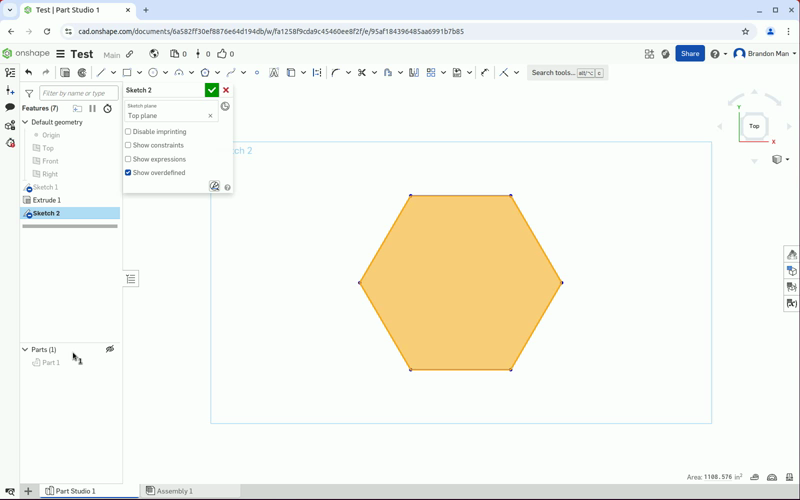
key(shift+y)
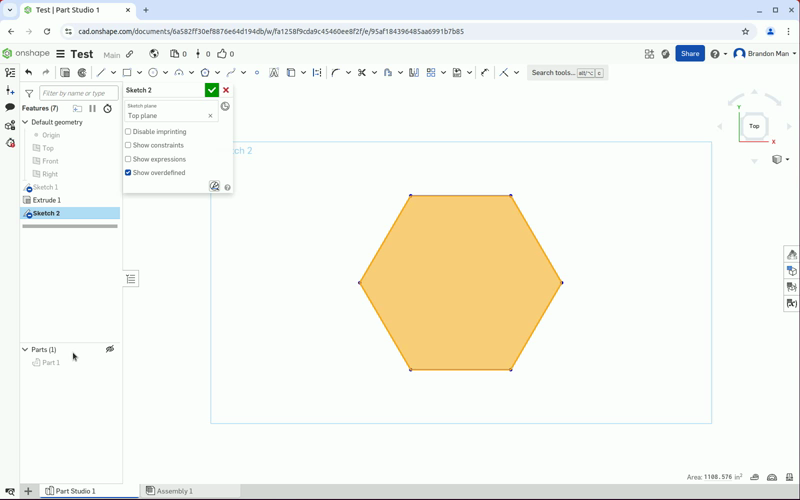
key(shift+e)
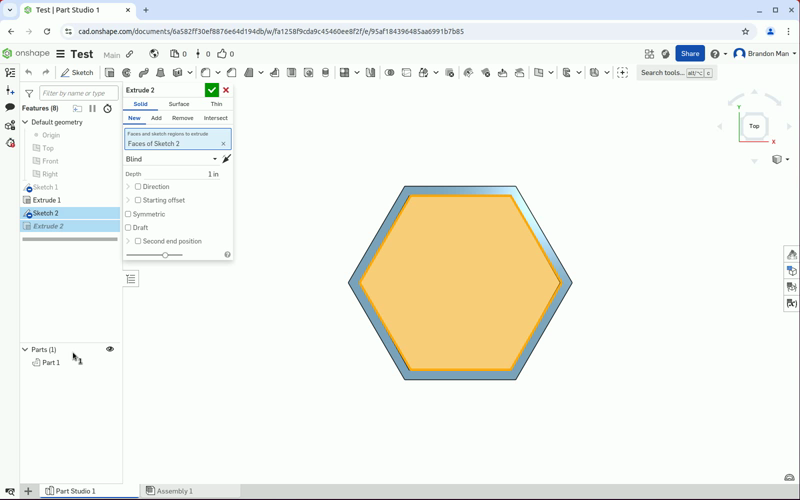
mouse_move(143, 106)
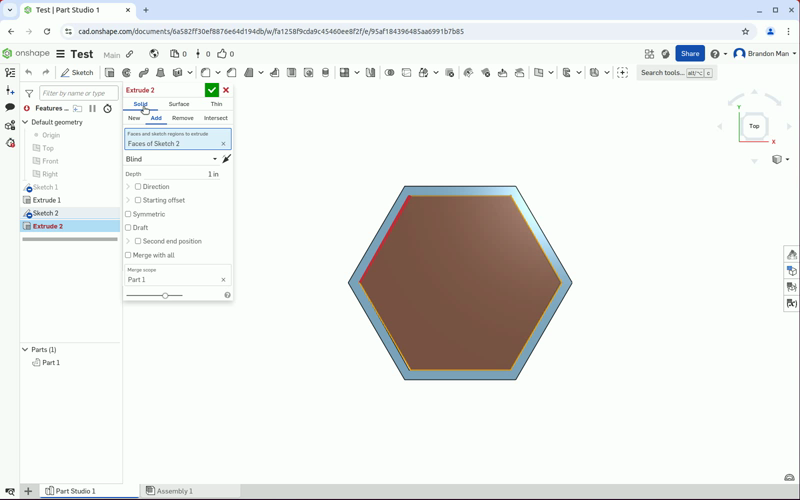
click(143, 106)
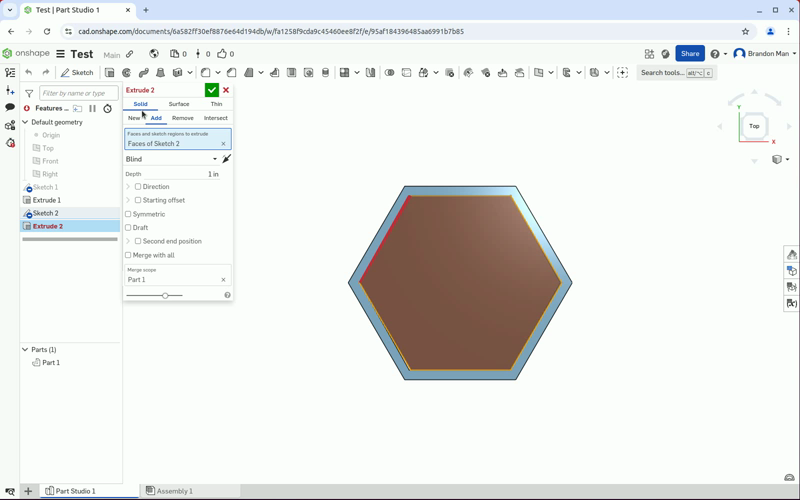
mouse_move(137, 120)
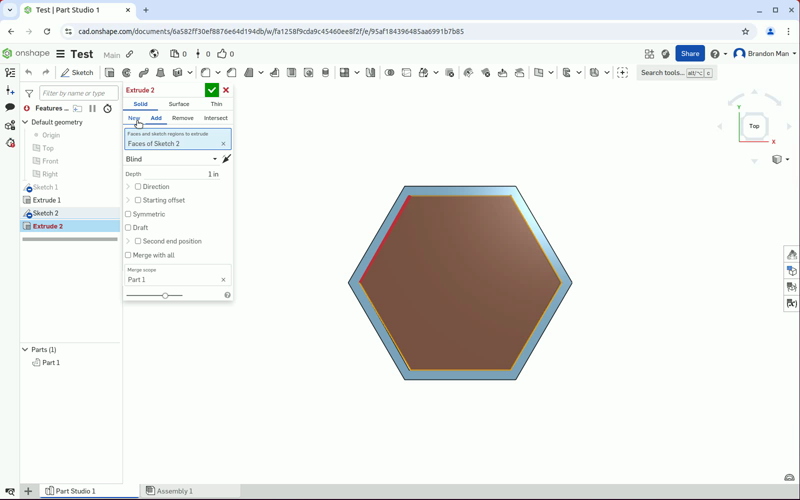
click(137, 120)
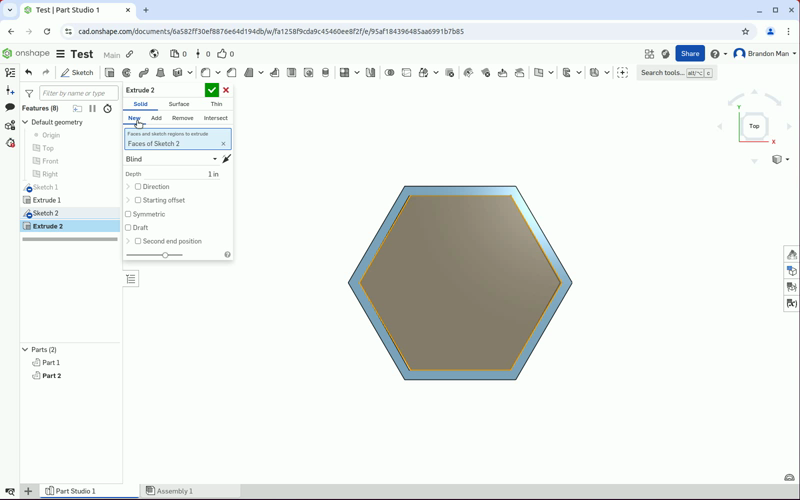
key(tab, 4)
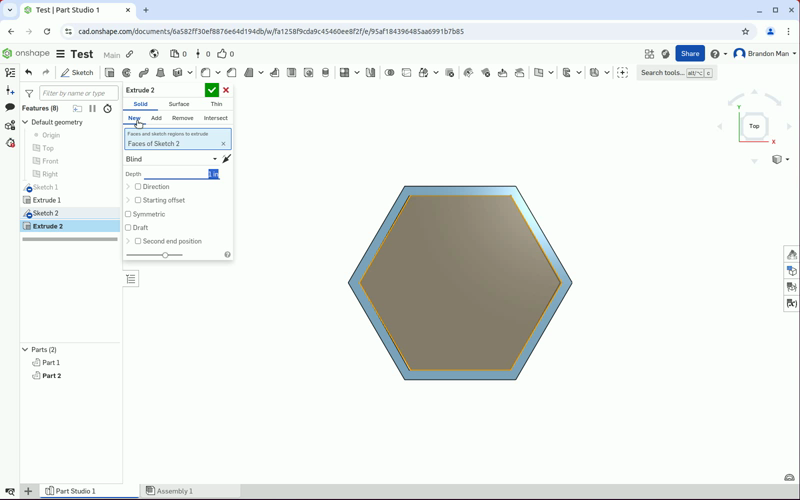
text(3.129)
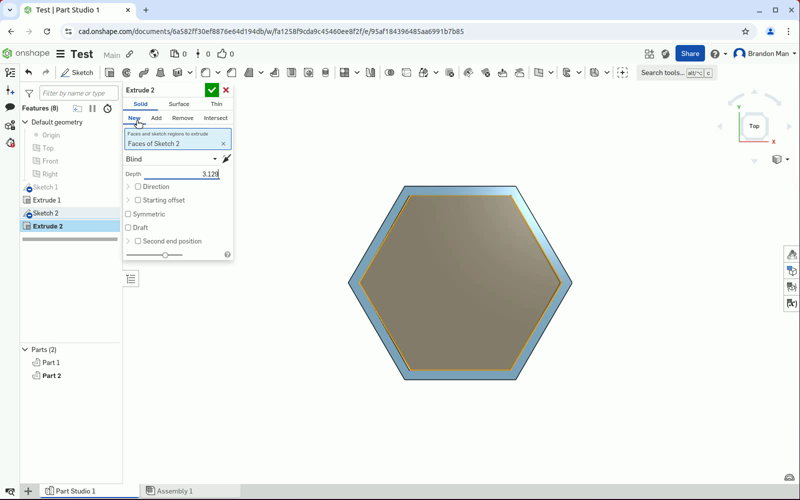
key(enter)
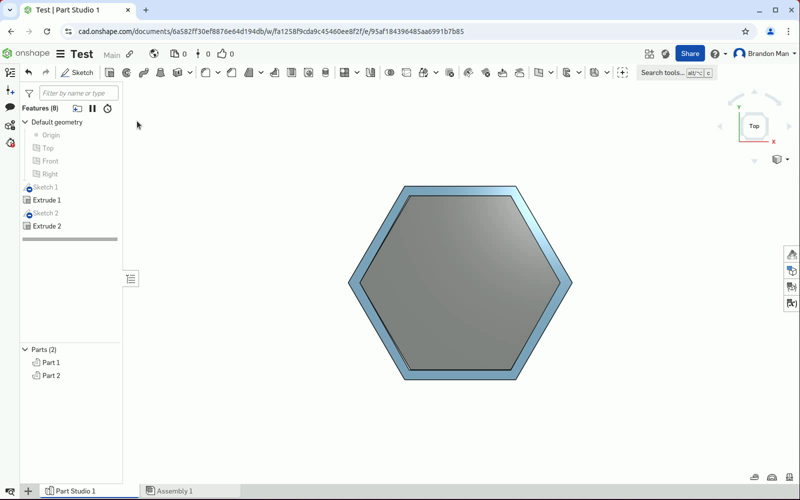
key(shift+h)
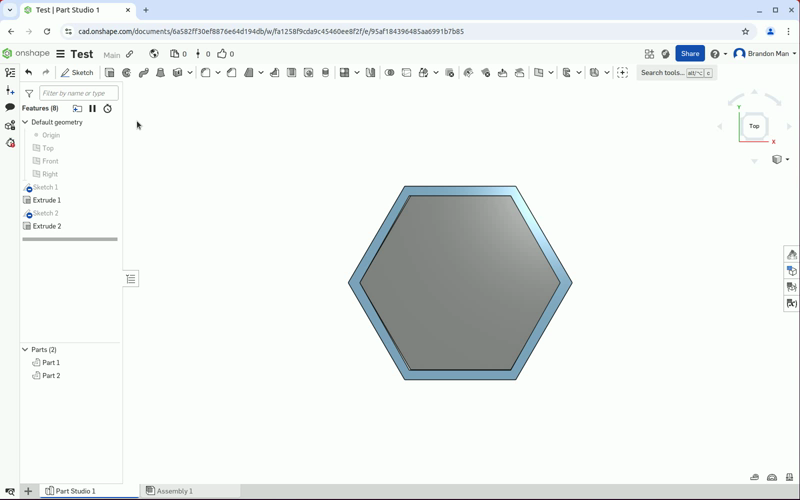
key(shift+h)
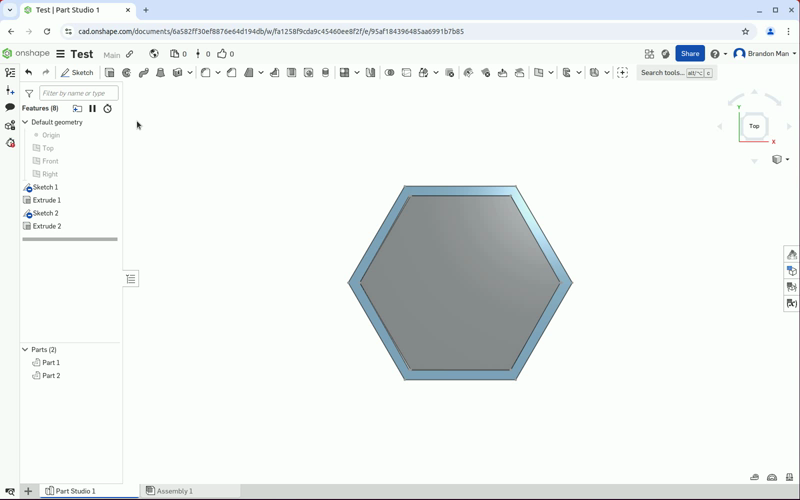
key(shift+7)
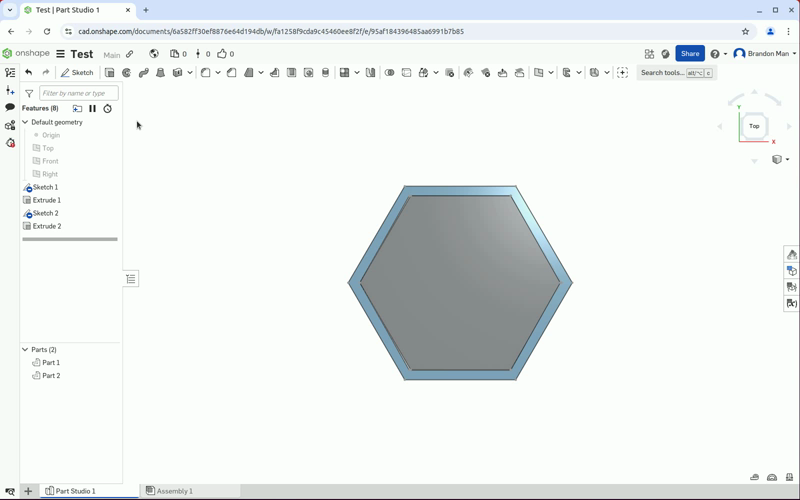
key(up, 3)
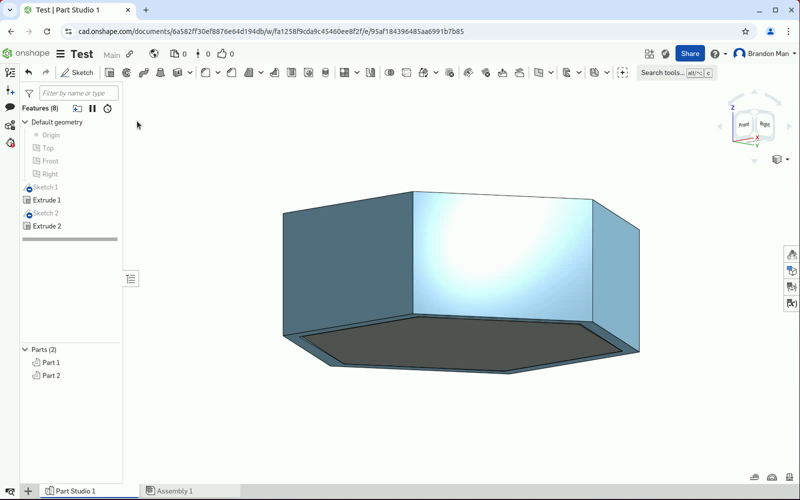
key(left, 3)
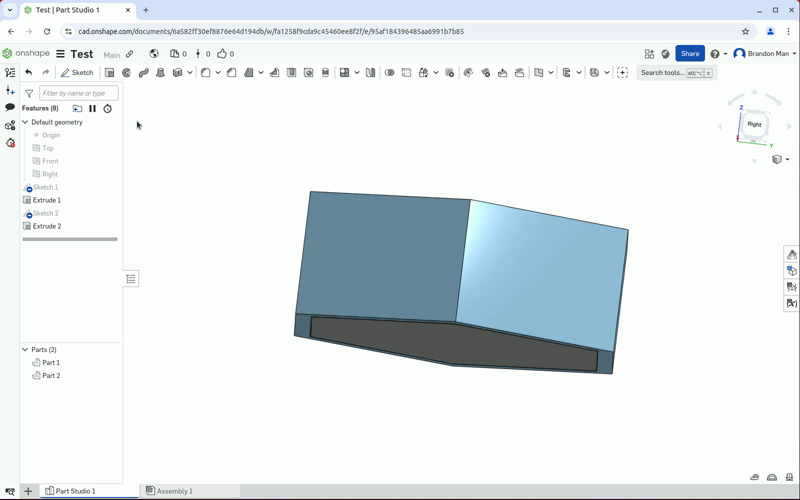
key(right, 3)
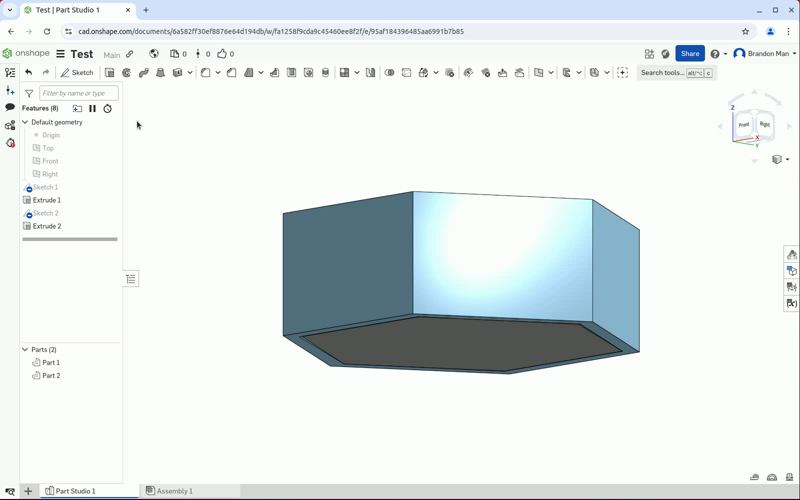
key(down, 3)
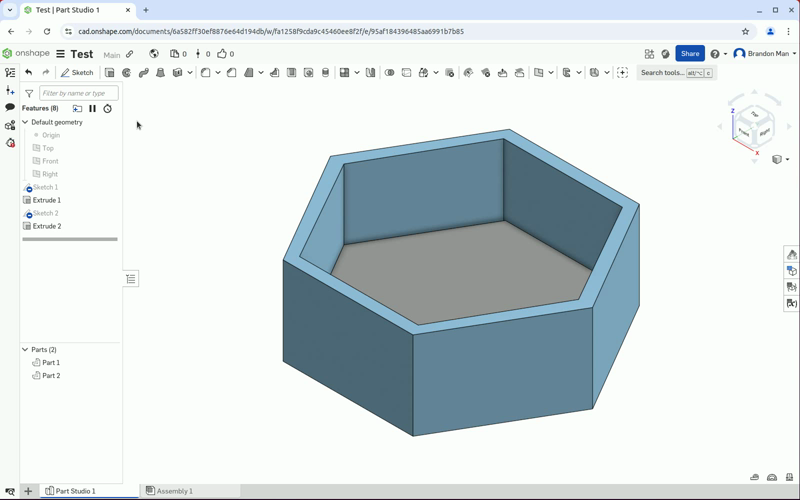
mouse_move(73, 189)
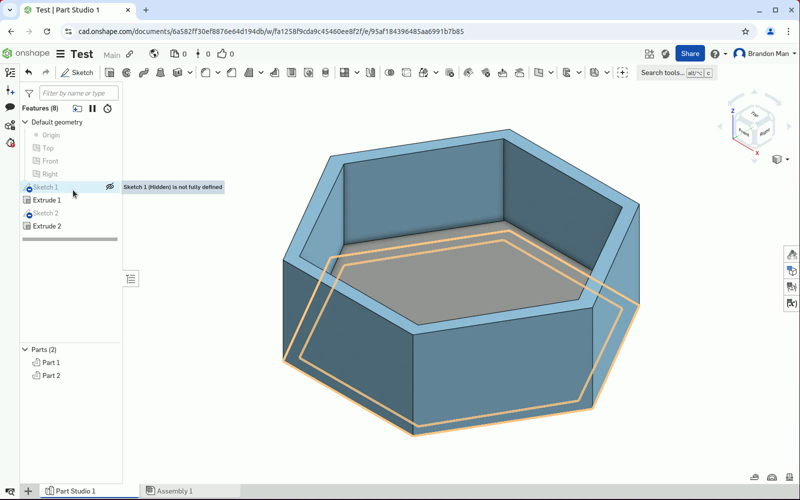
click(73, 189)